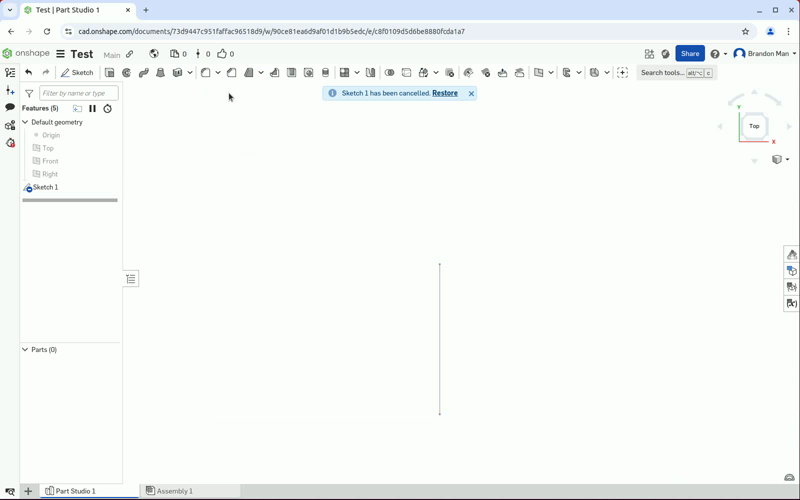
key(shift+h)
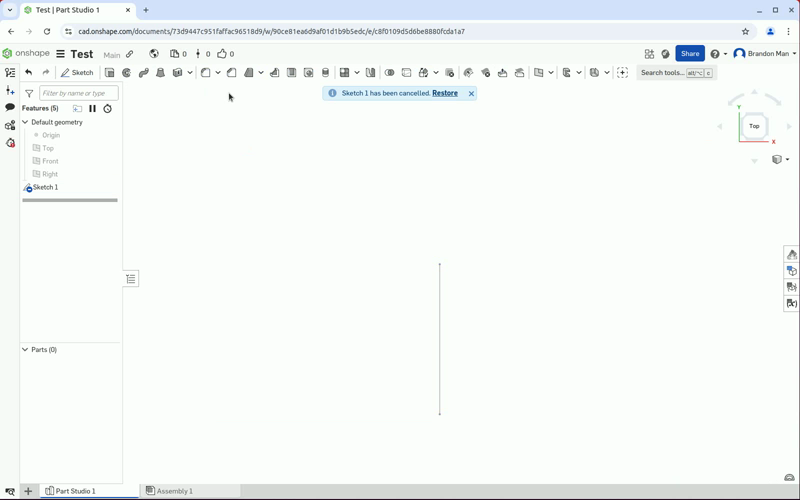
key(shift+s)
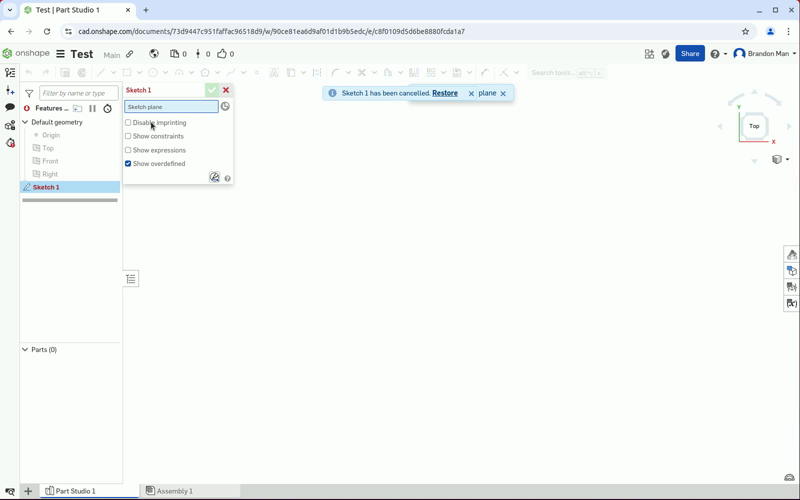
mouse_move(73, 150)
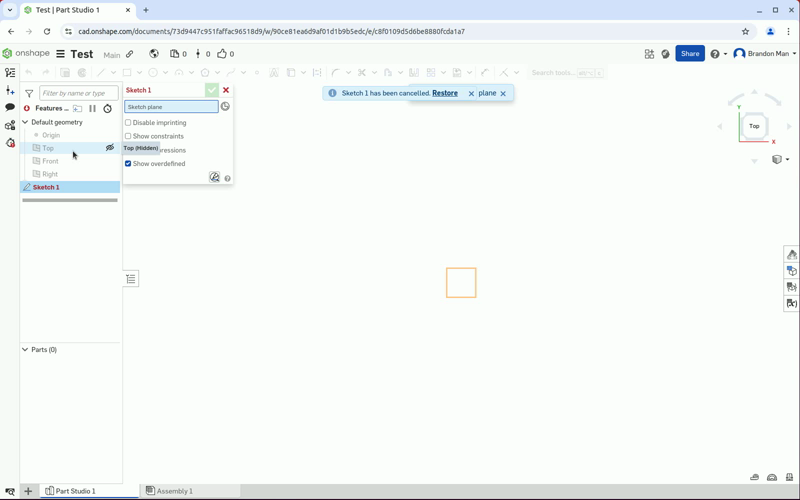
click(73, 150)
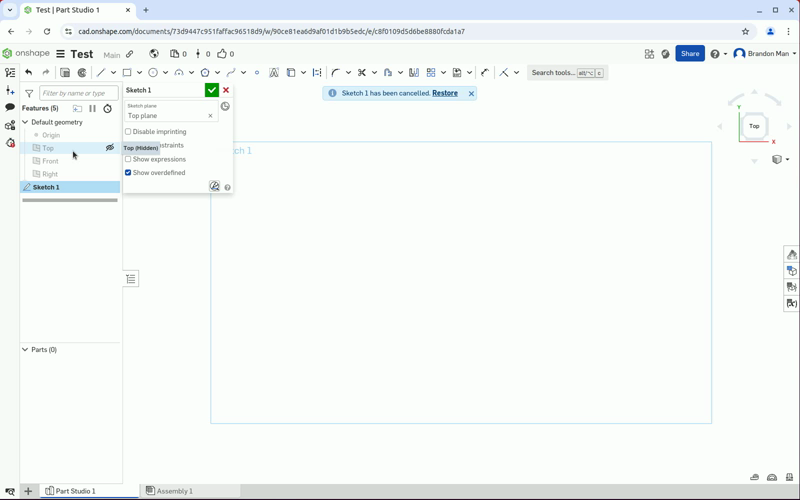
mouse_move(73, 352)
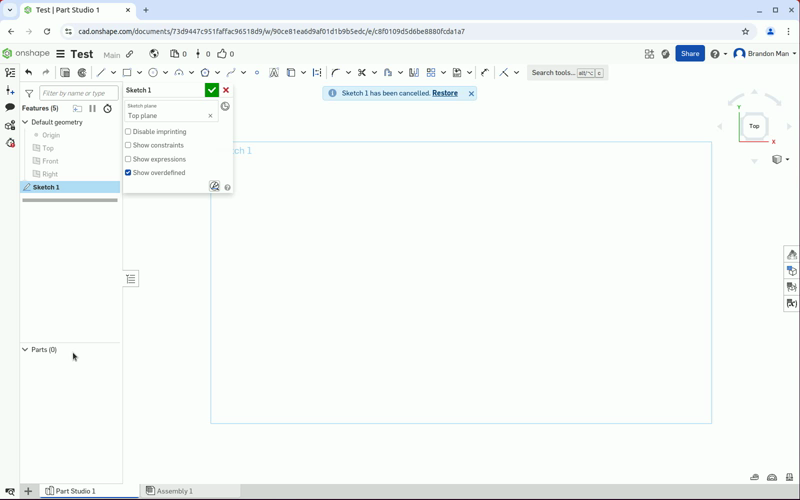
key(y)
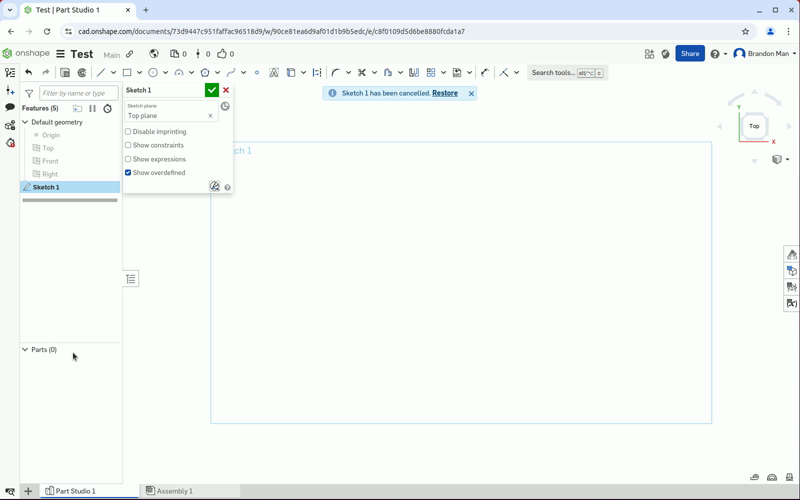
key(l)
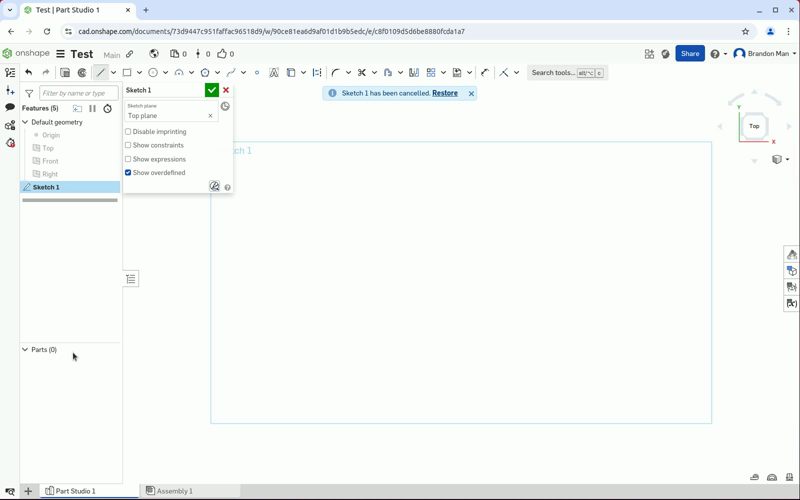
key_down(shift)
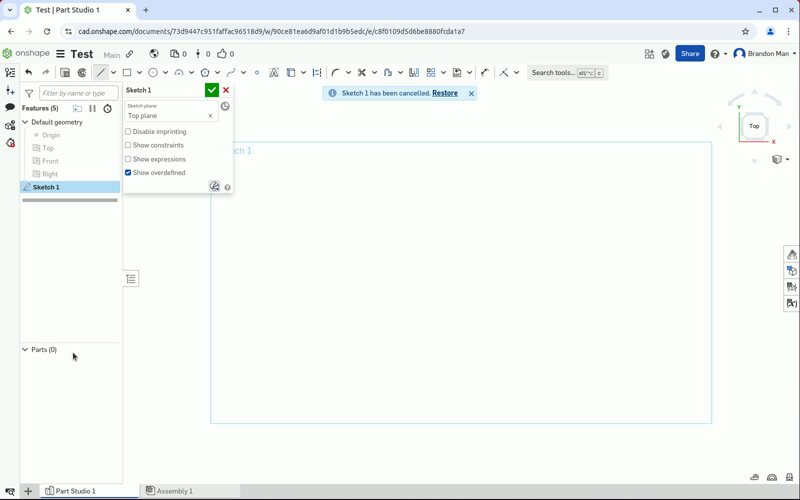
mouse_move(348, 185)
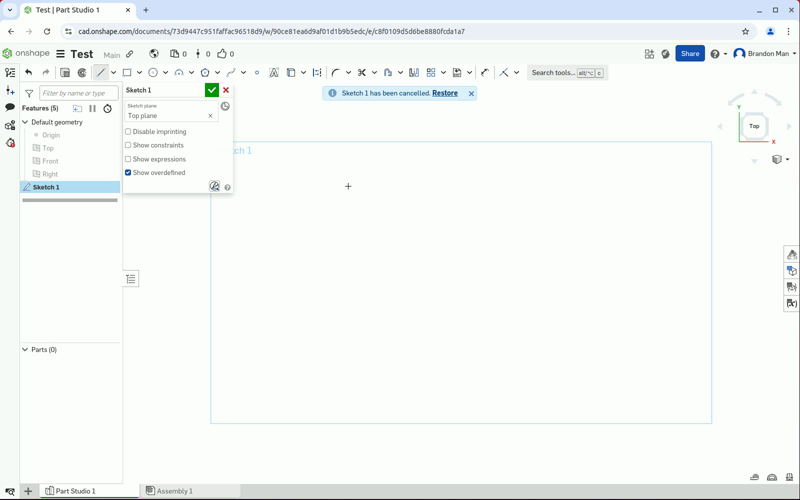
click(348, 185)
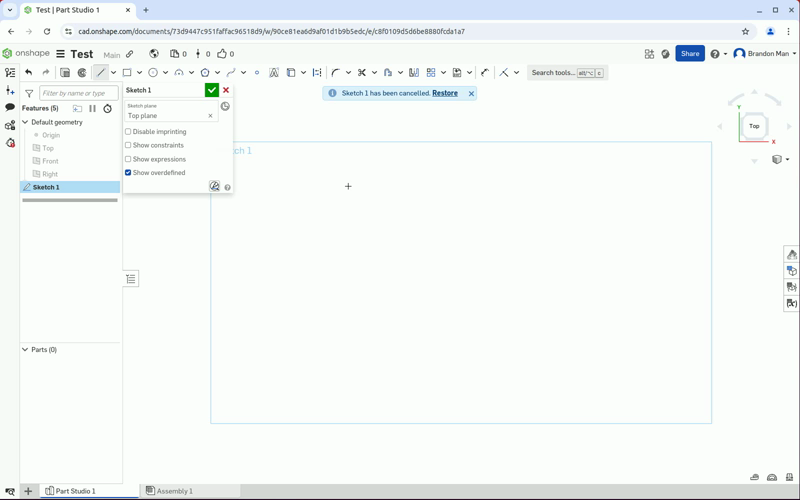
key_up(shift)
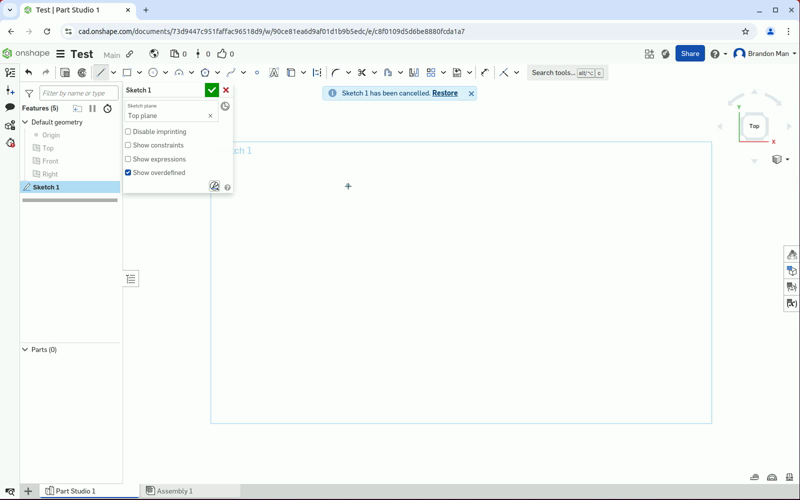
key_down(shift)
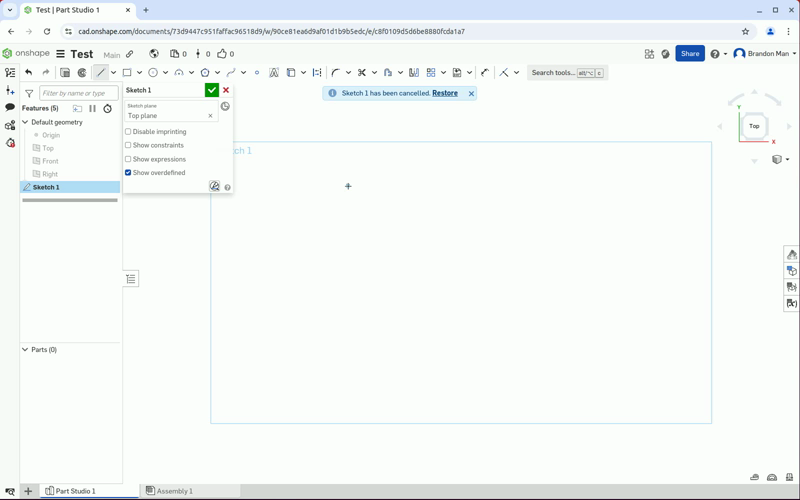
mouse_move(443, 354)
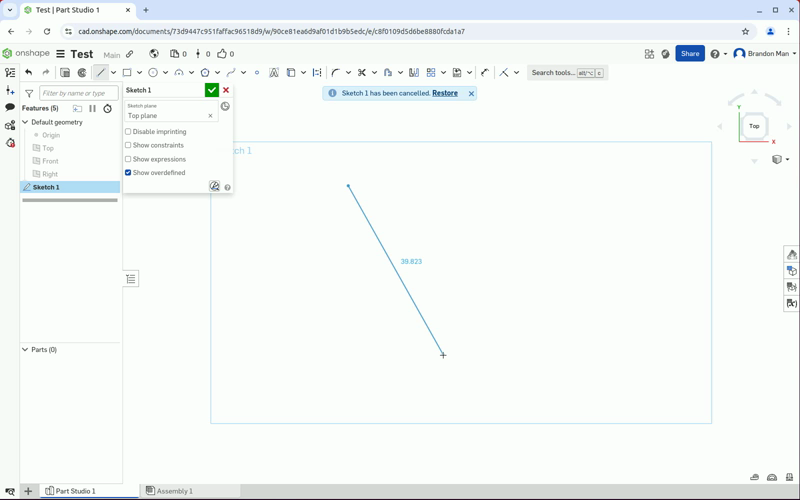
click(443, 354)
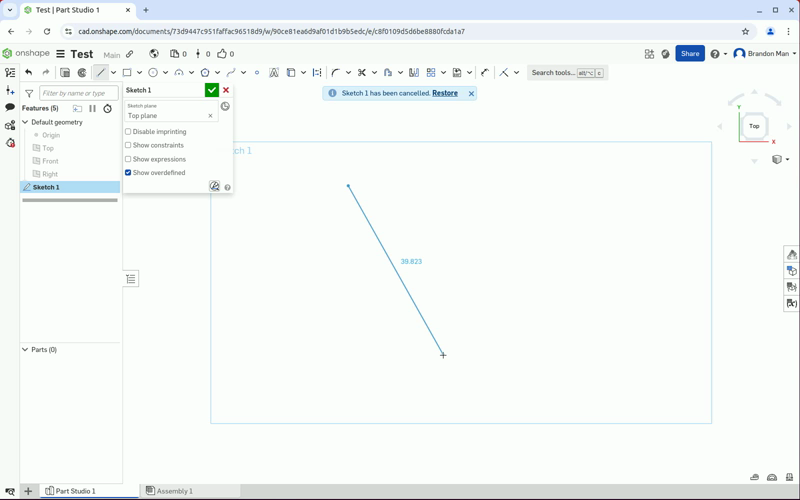
key_up(shift)
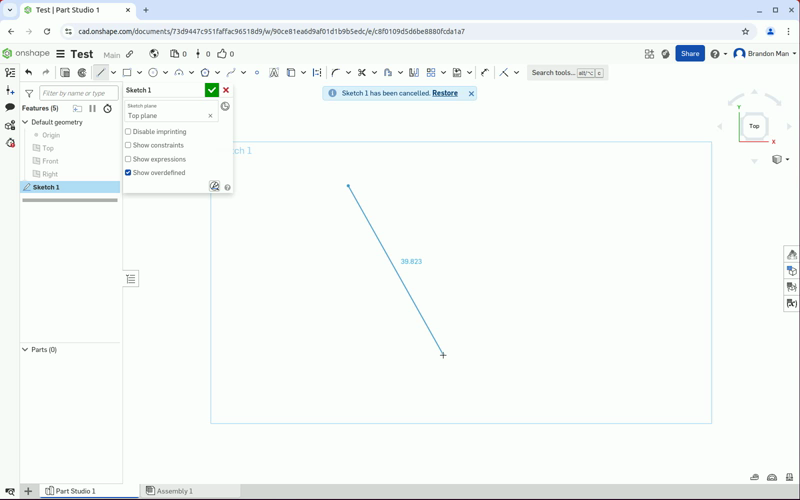
key_down(shift)
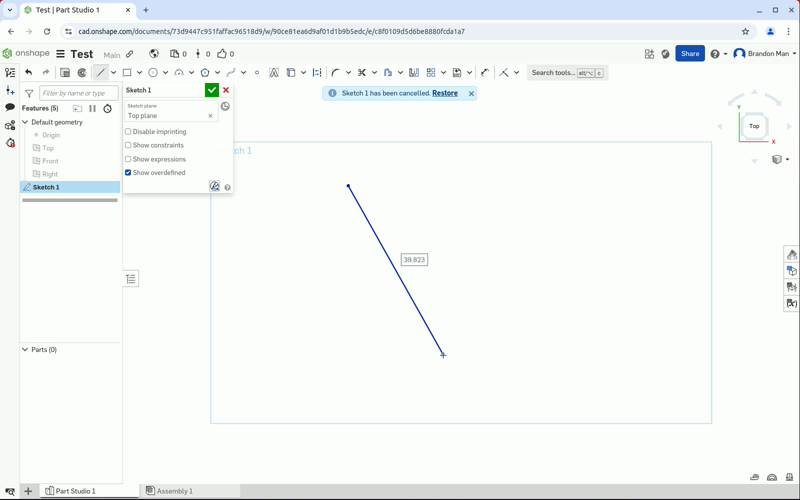
mouse_move(568, 236)
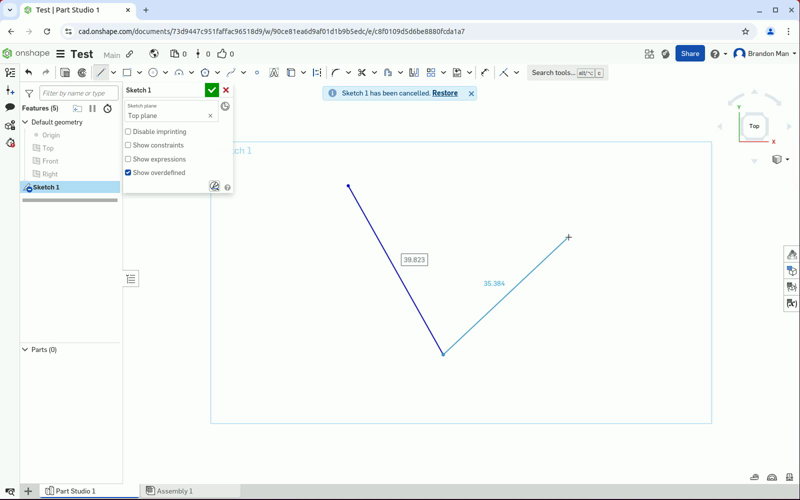
click(568, 236)
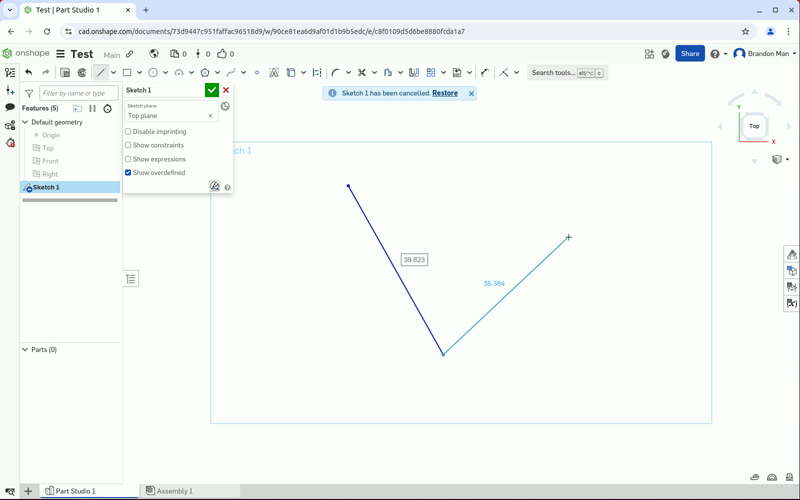
key_up(shift)
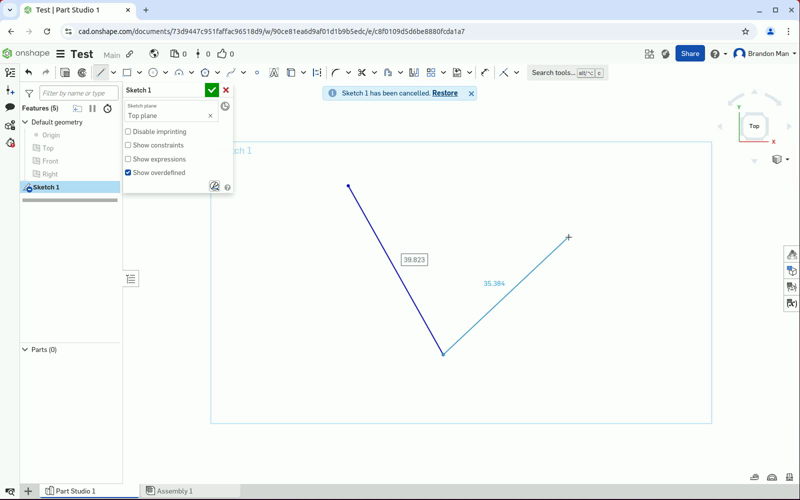
key_down(shift)
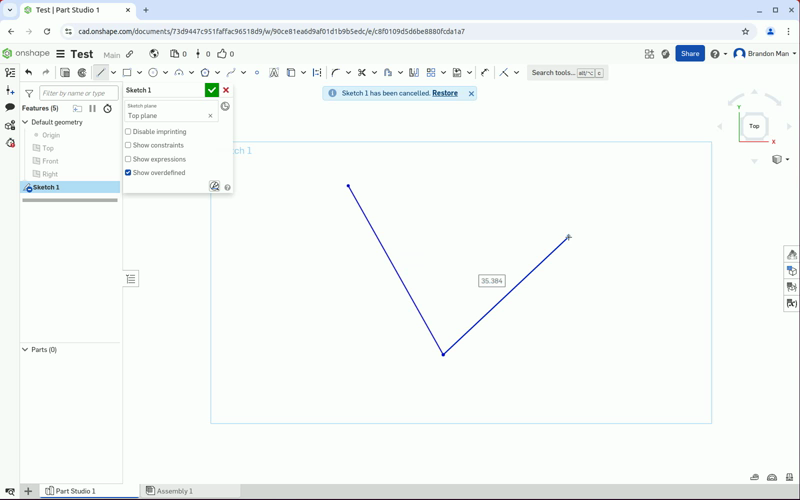
mouse_move(471, 183)
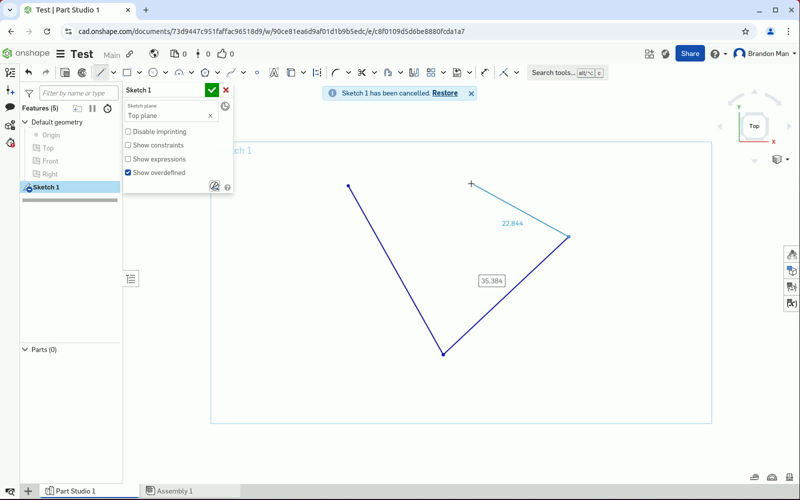
click(471, 183)
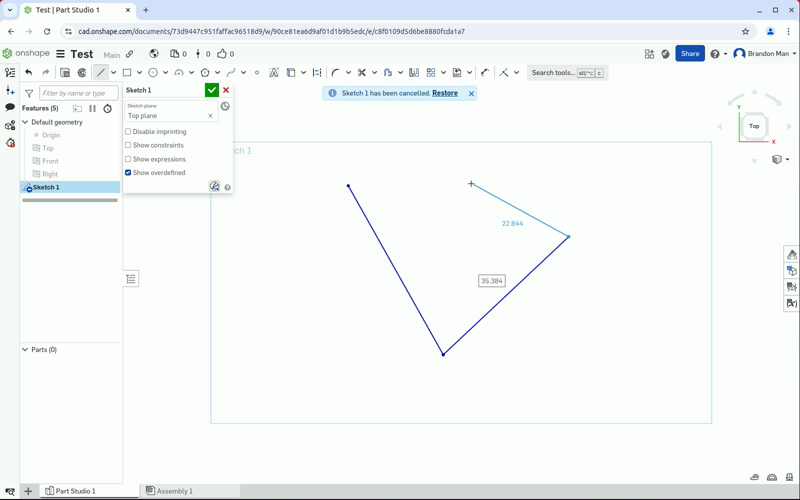
key_up(shift)
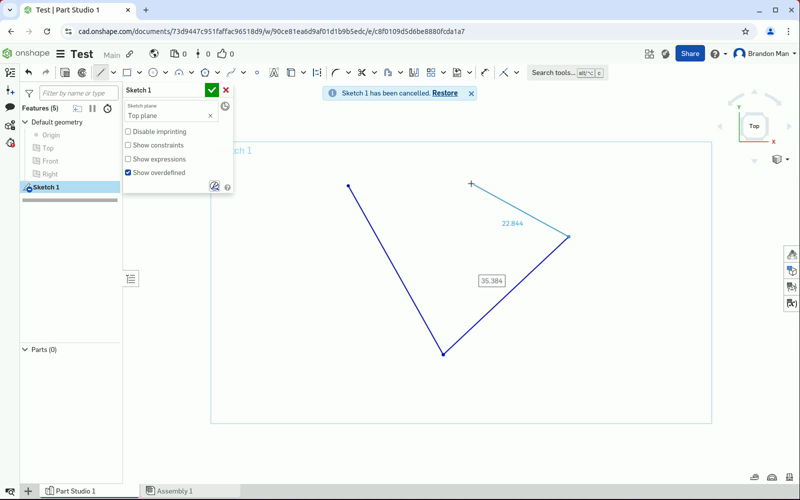
key_down(shift)
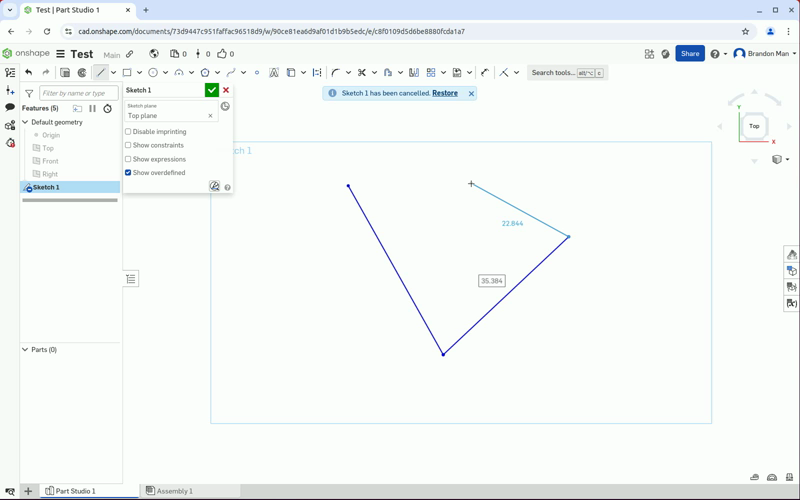
mouse_move(348, 185)
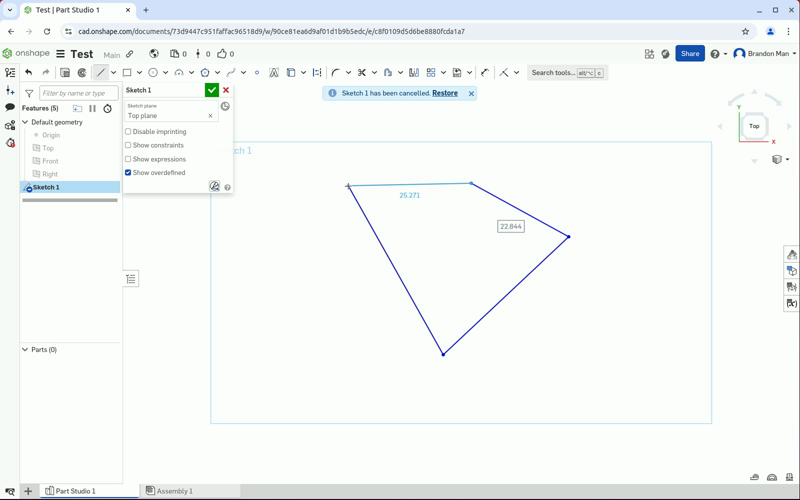
key_up(shift)
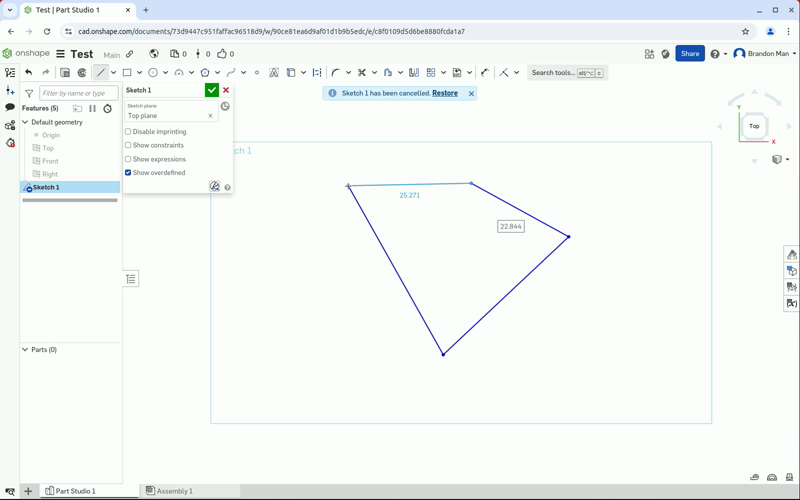
click(348, 185)
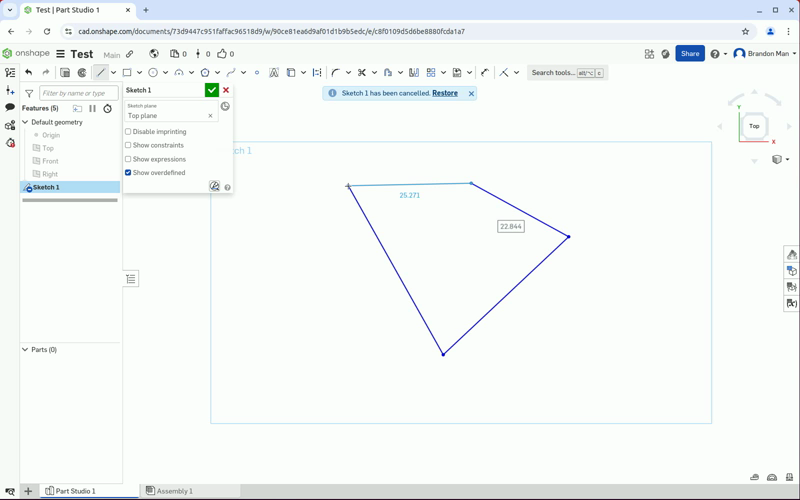
key(esc)
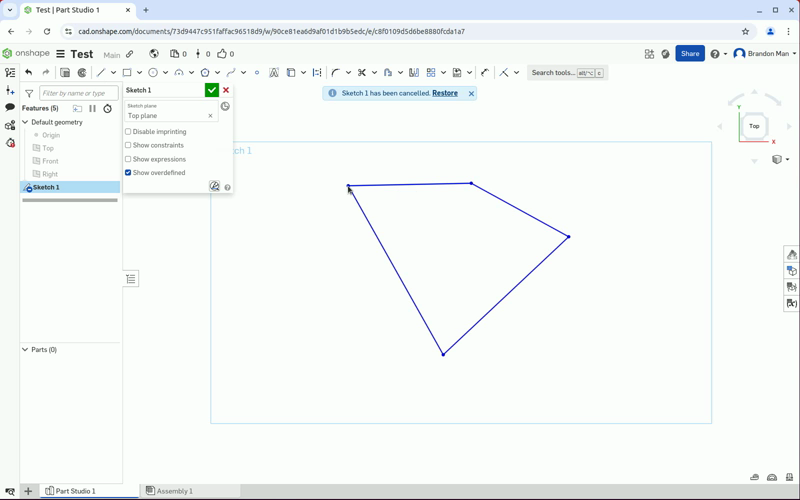
mouse_move(428, 213)
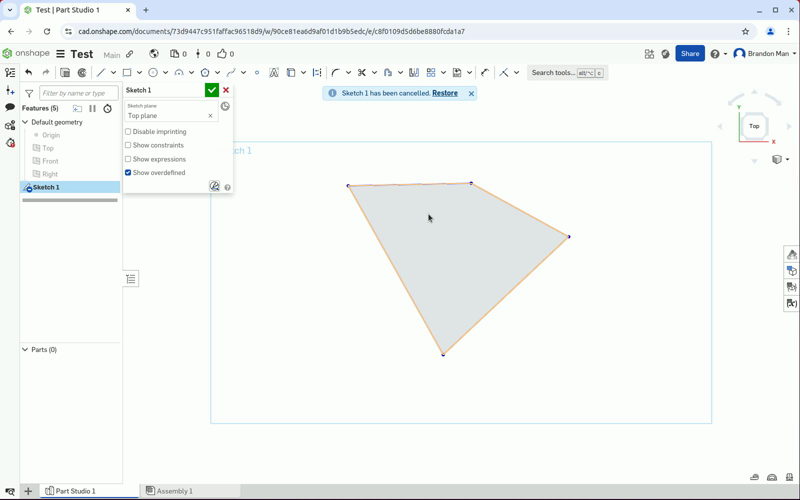
click(428, 213)
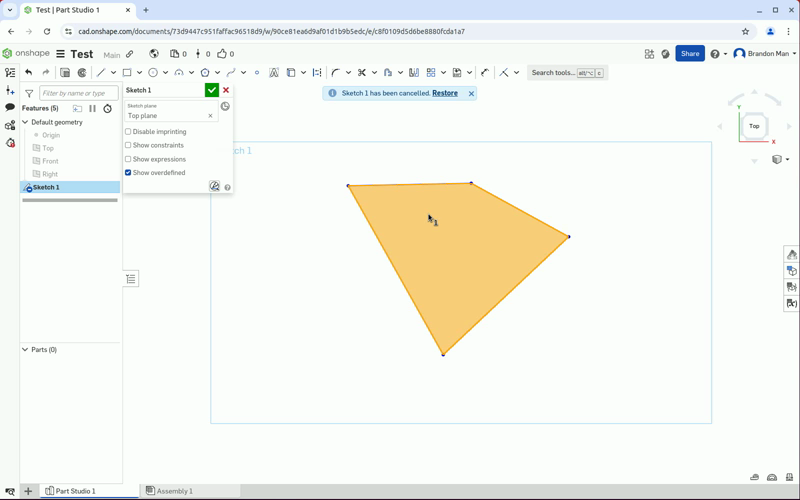
mouse_move(73, 352)
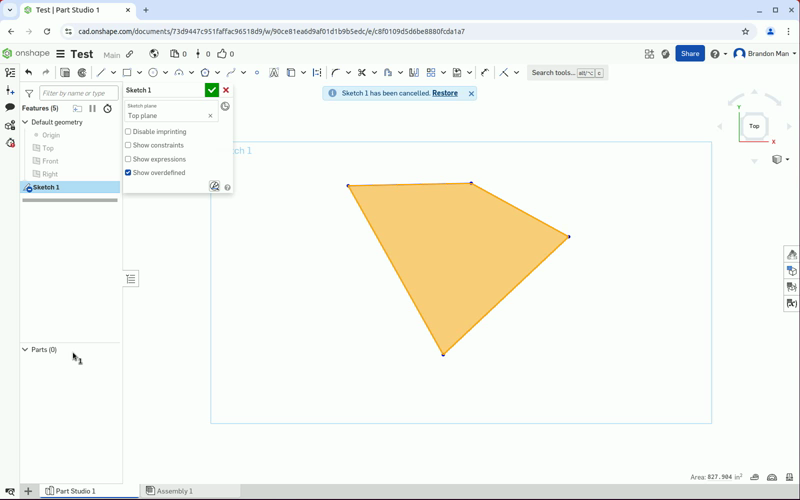
key(shift+y)
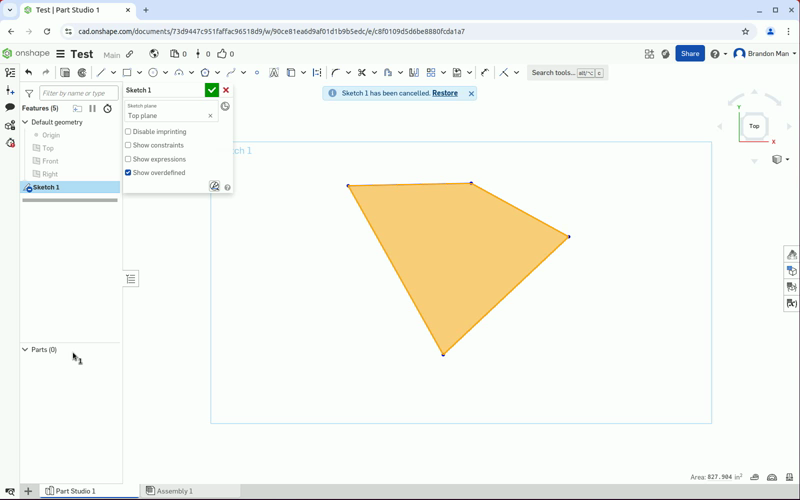
key(shift+e)
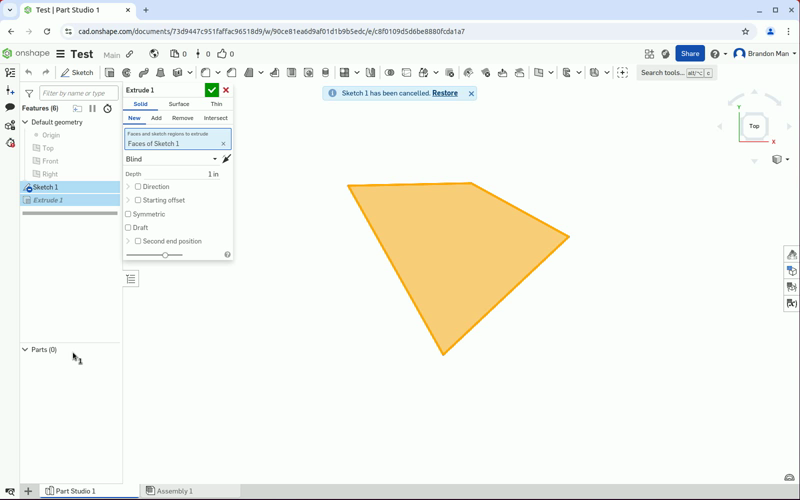
mouse_move(143, 106)
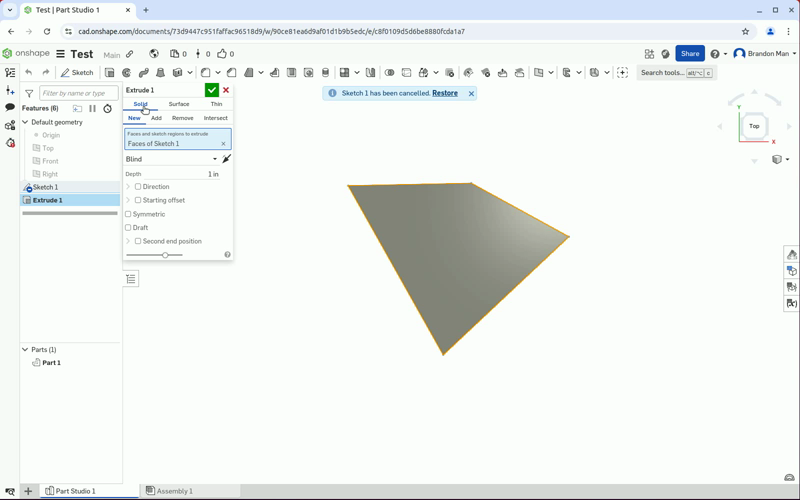
click(143, 106)
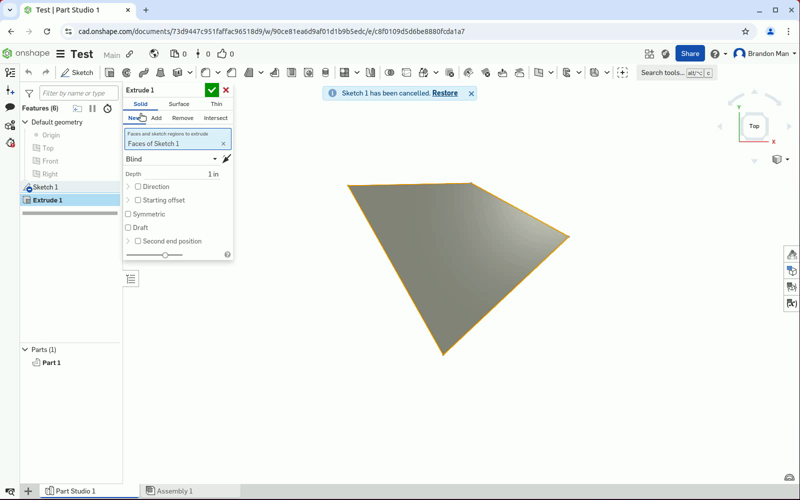
mouse_move(137, 120)
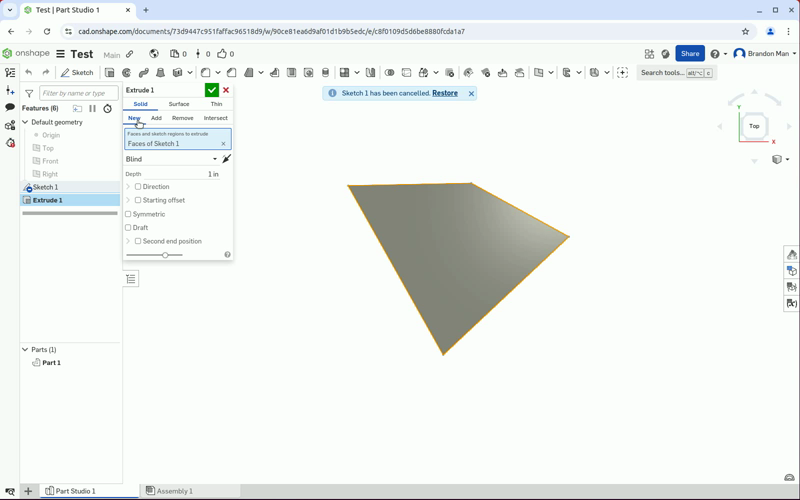
click(137, 120)
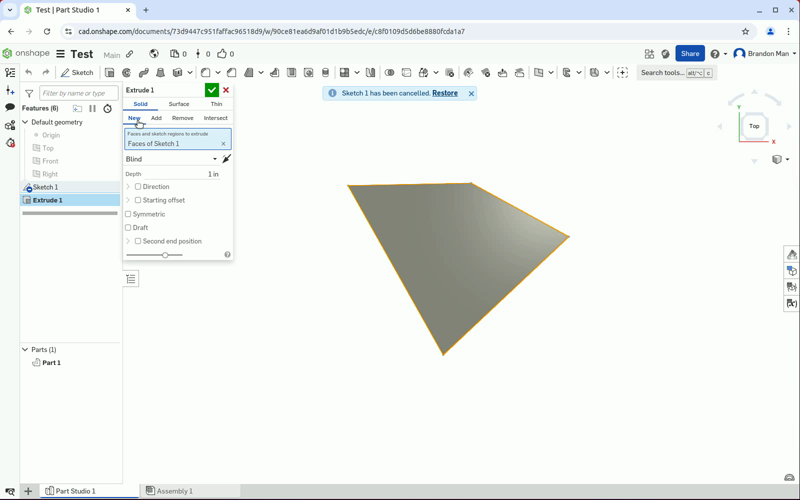
key(tab, 4)
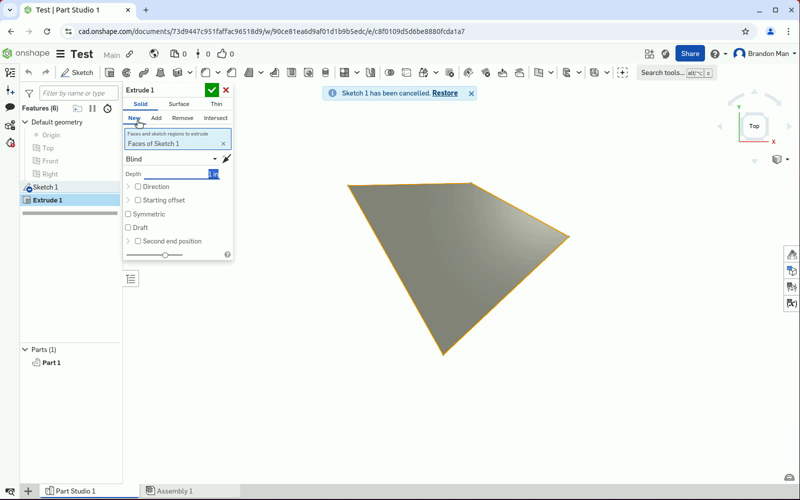
text(12.517)
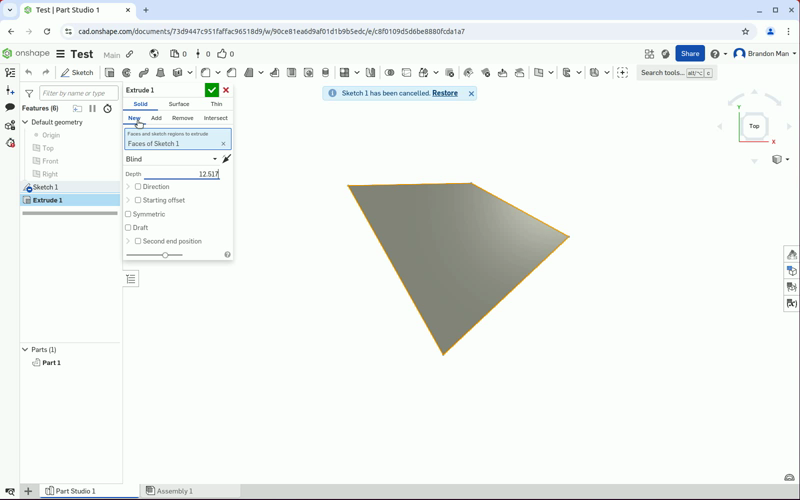
key(enter)
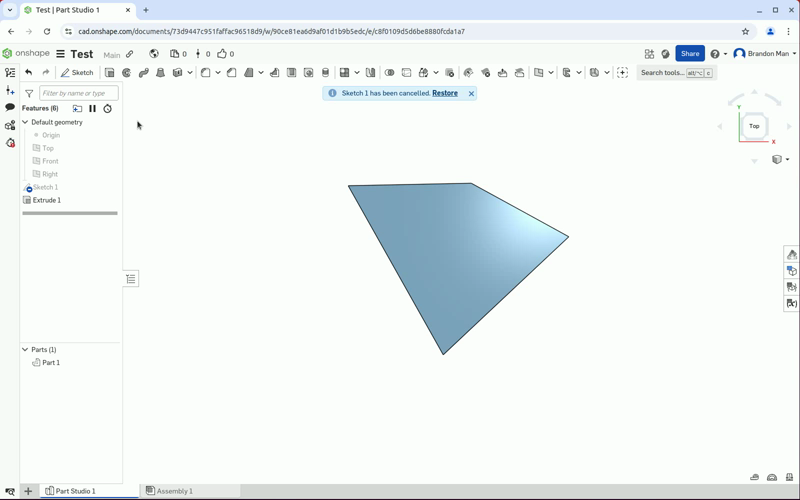
key(shift+h)
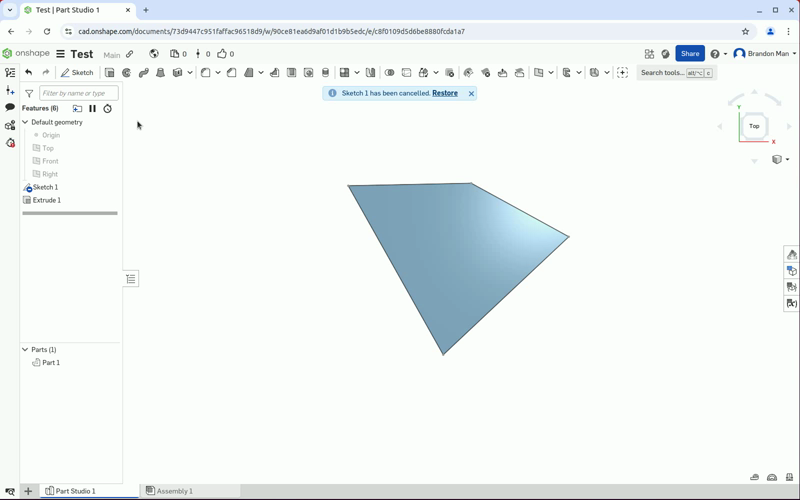
key(shift+h)
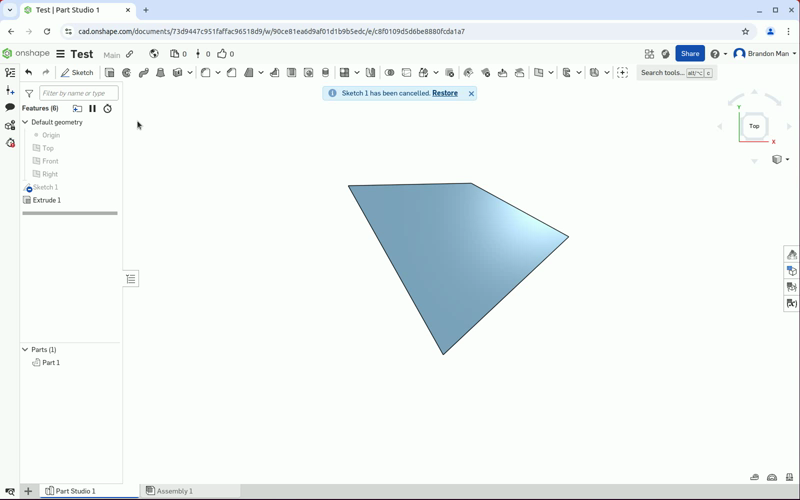
mouse_move(73, 189)
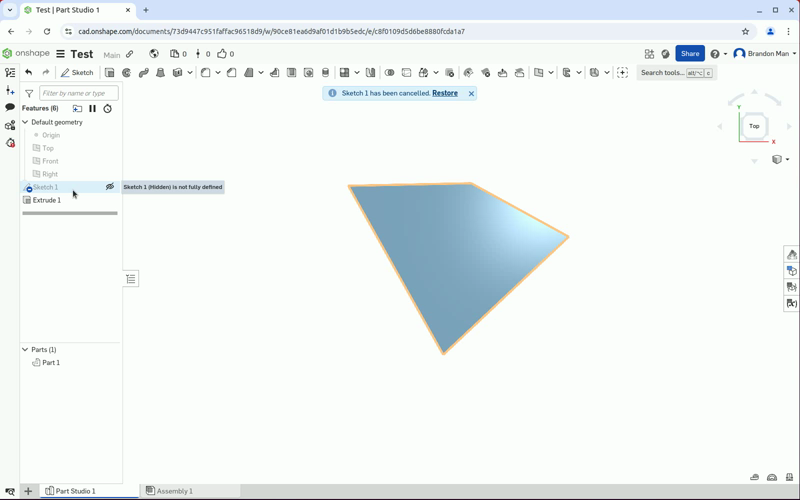
click(73, 189)
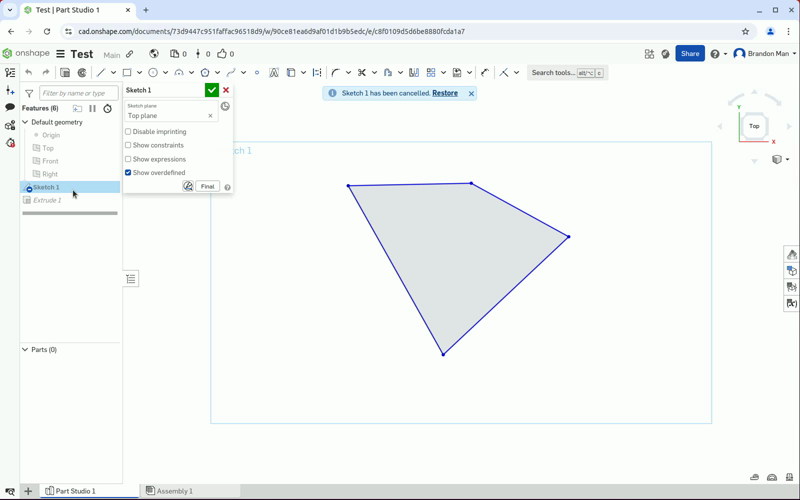
mouse_move(229, 92)
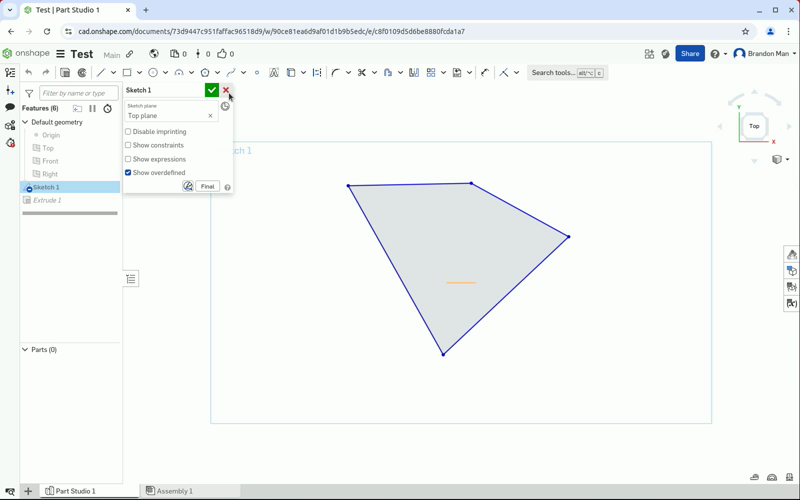
click(229, 92)
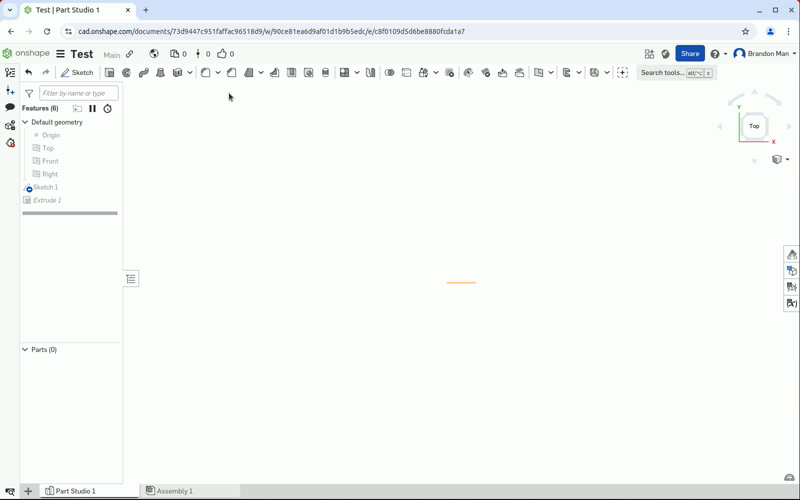
mouse_move(541, 75)
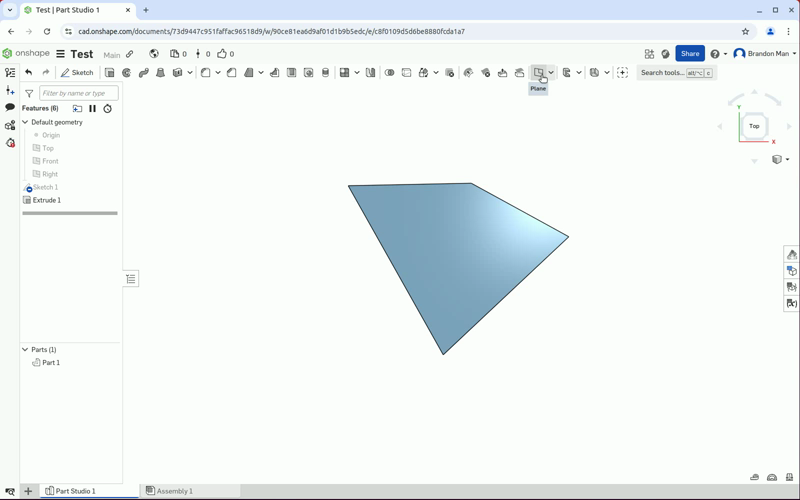
click(541, 75)
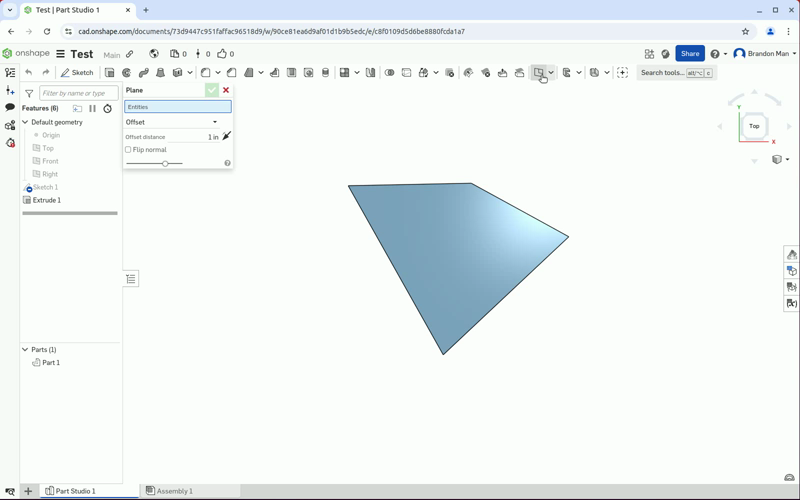
mouse_move(73, 150)
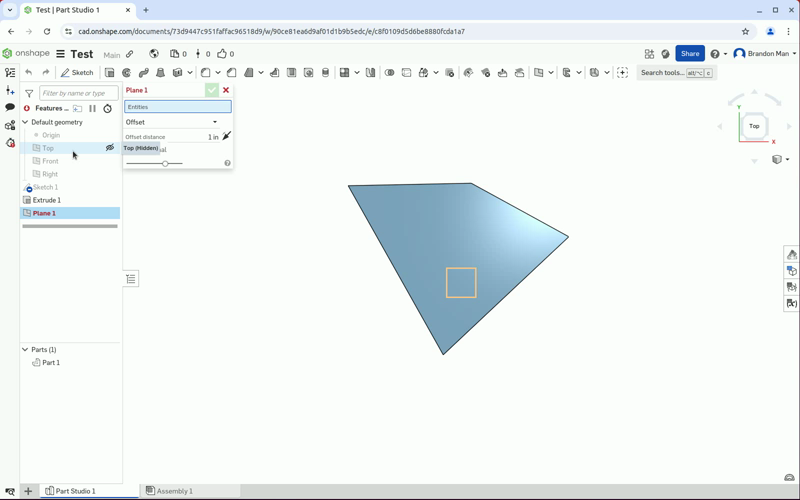
click(73, 150)
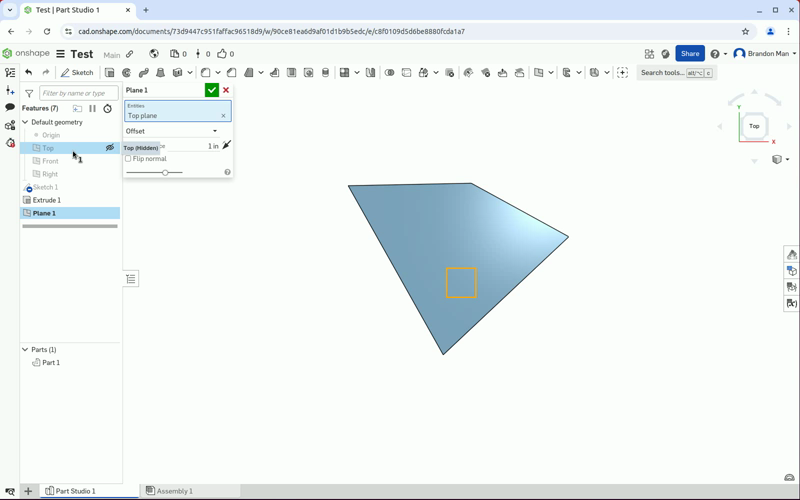
key(tab, 2)
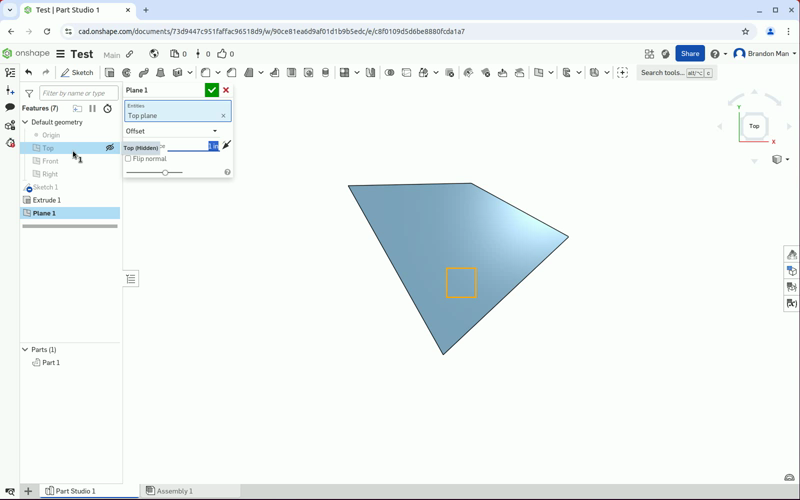
text(12.509)
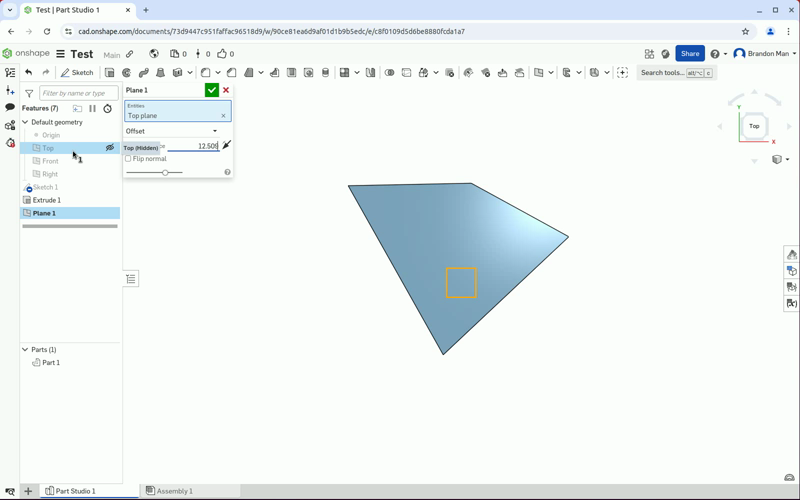
key(enter, 2)
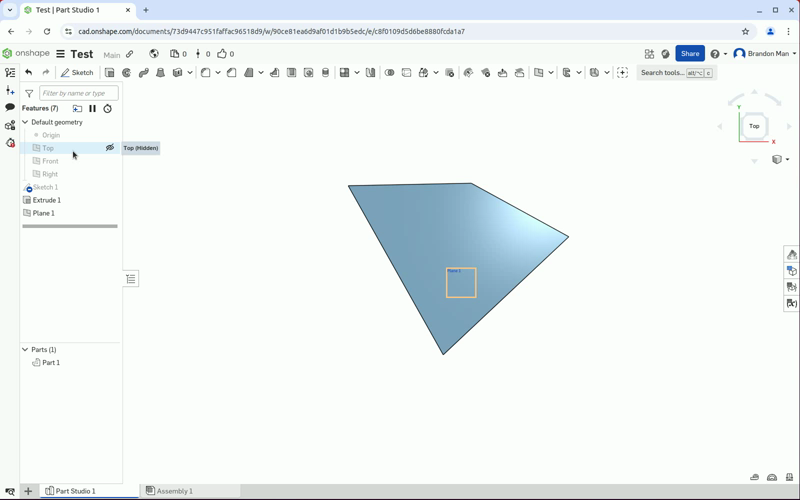
key(shift+s)
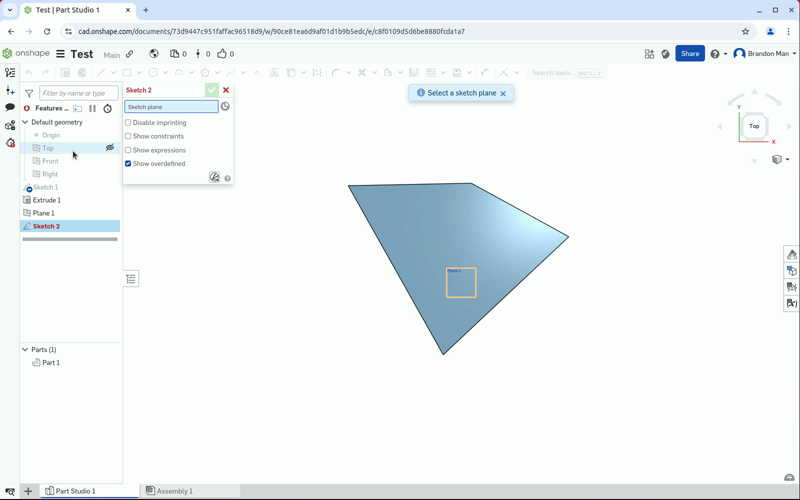
mouse_move(73, 215)
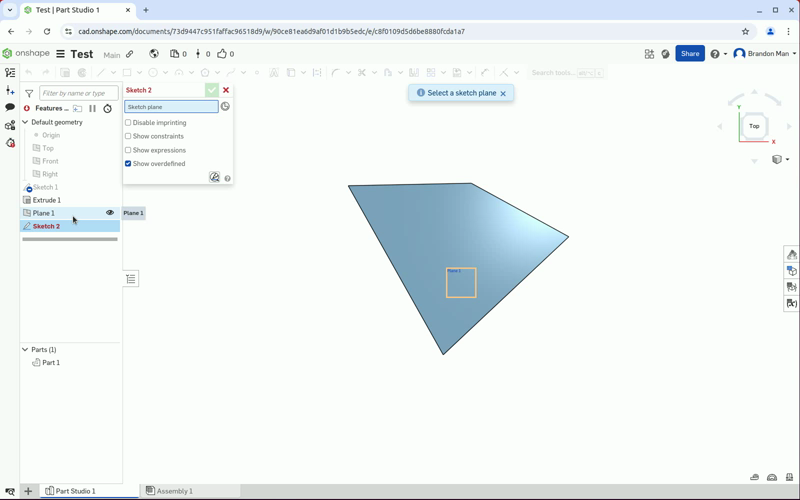
click(73, 215)
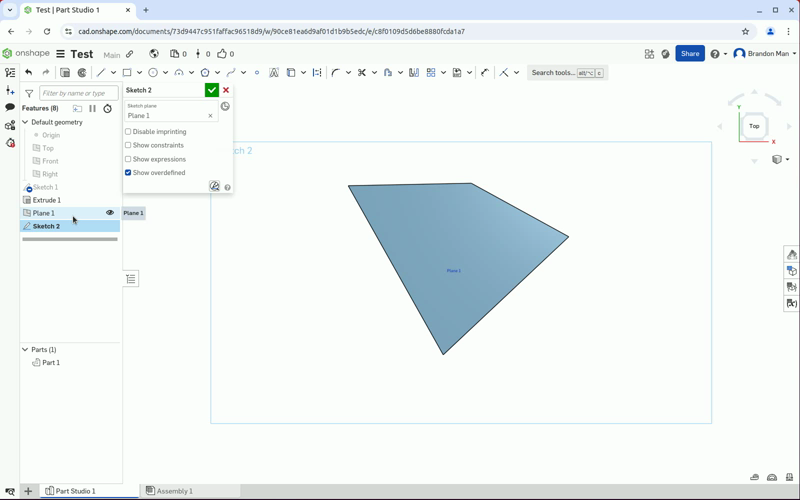
mouse_move(73, 352)
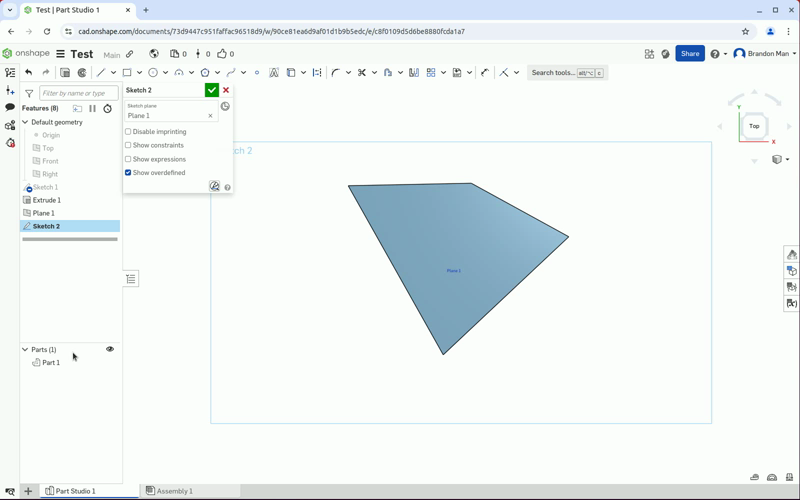
key(y)
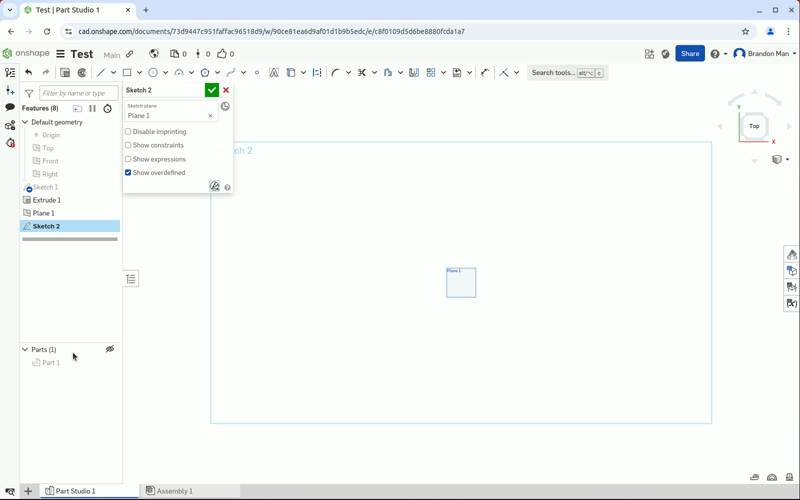
key(l)
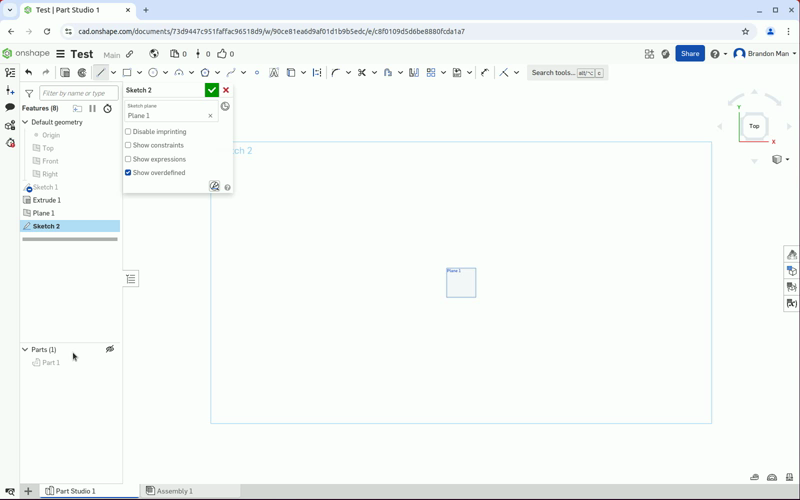
key_down(shift)
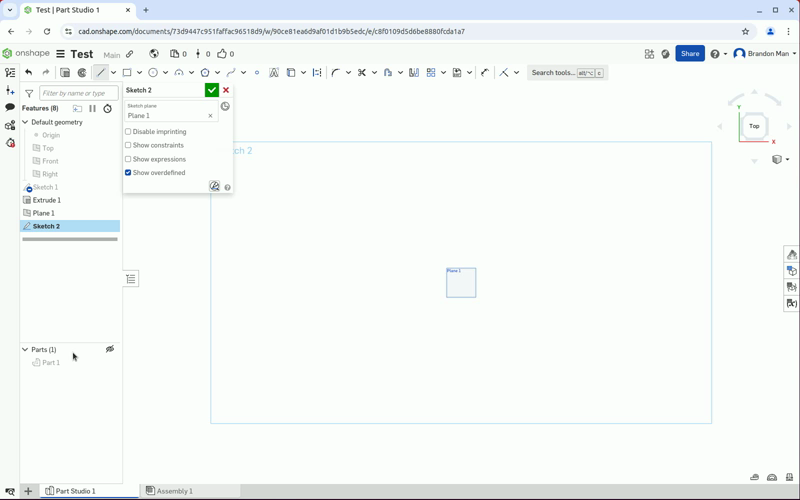
mouse_move(404, 224)
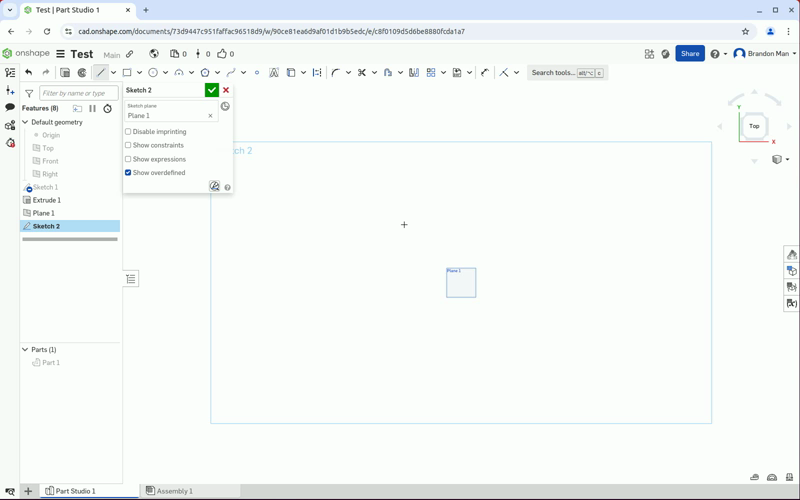
click(404, 224)
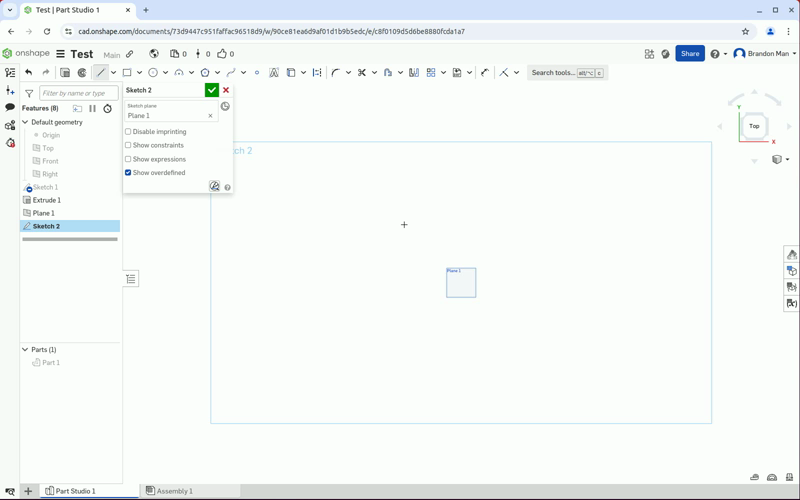
key_up(shift)
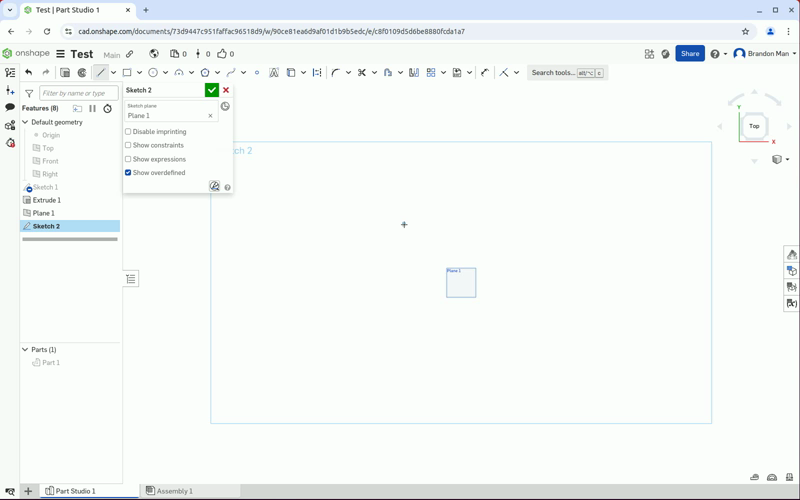
key_down(shift)
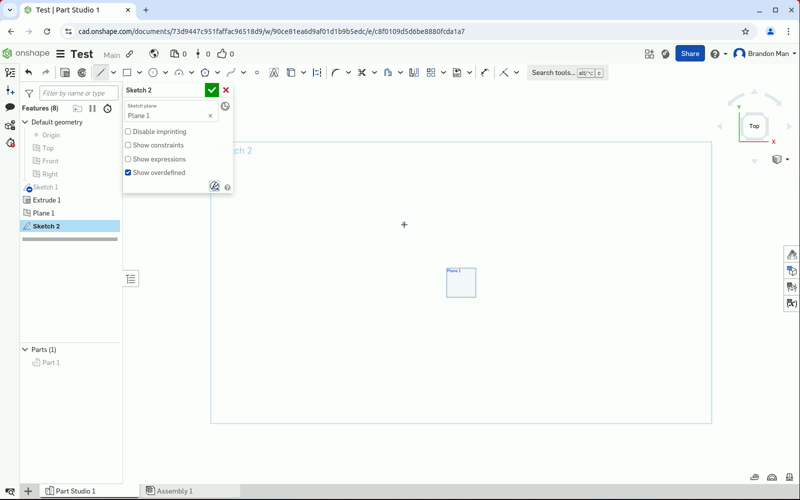
mouse_move(456, 283)
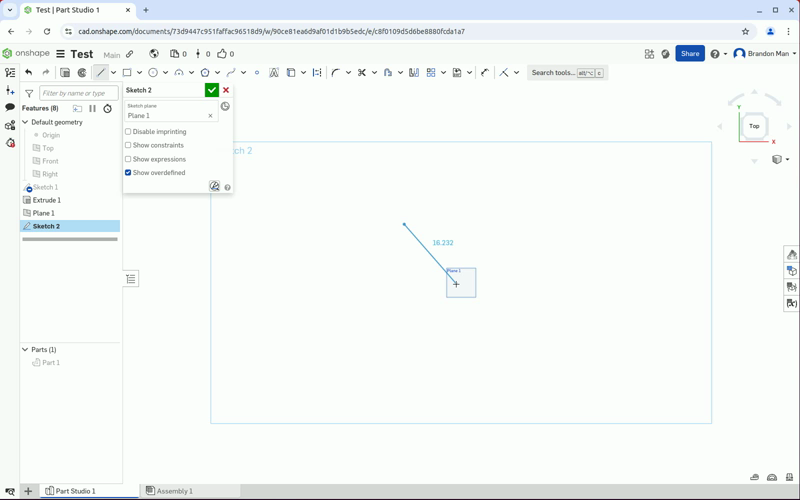
click(456, 283)
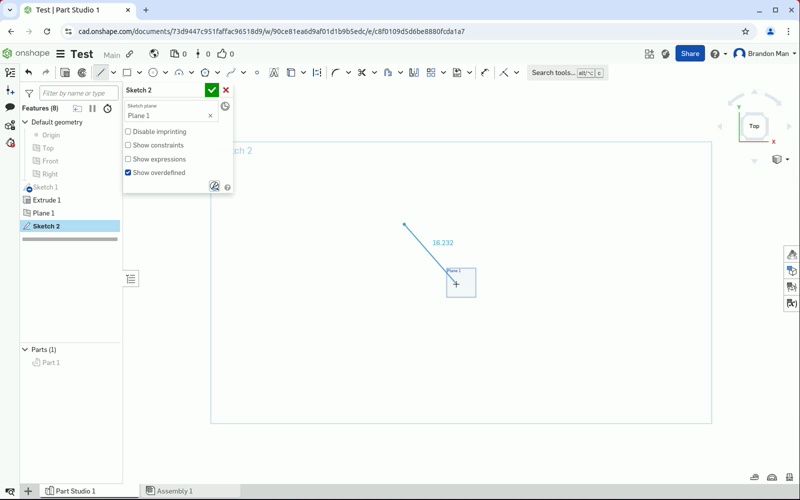
key_up(shift)
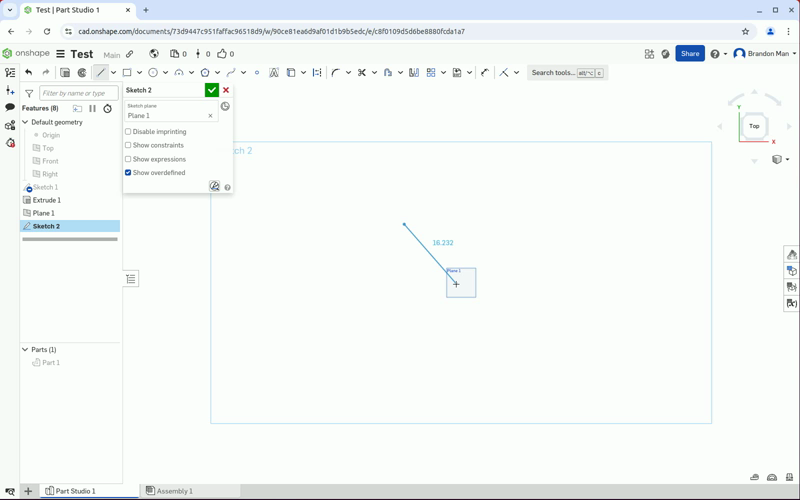
key_down(shift)
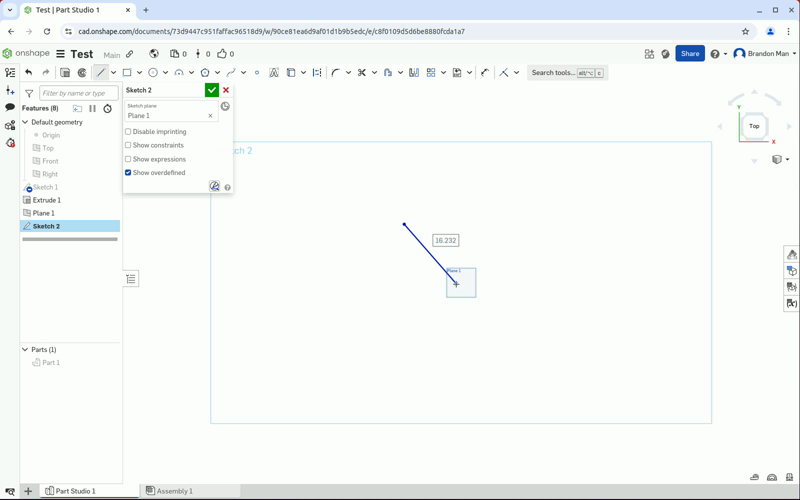
mouse_move(486, 283)
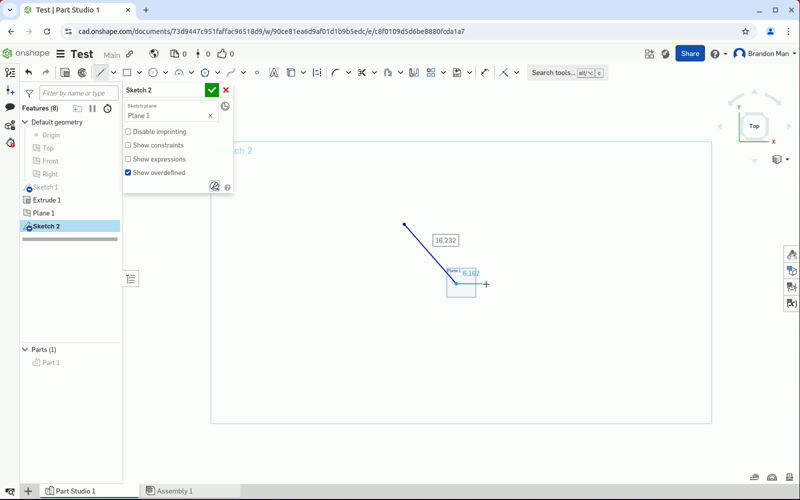
mouse_move(503, 248)
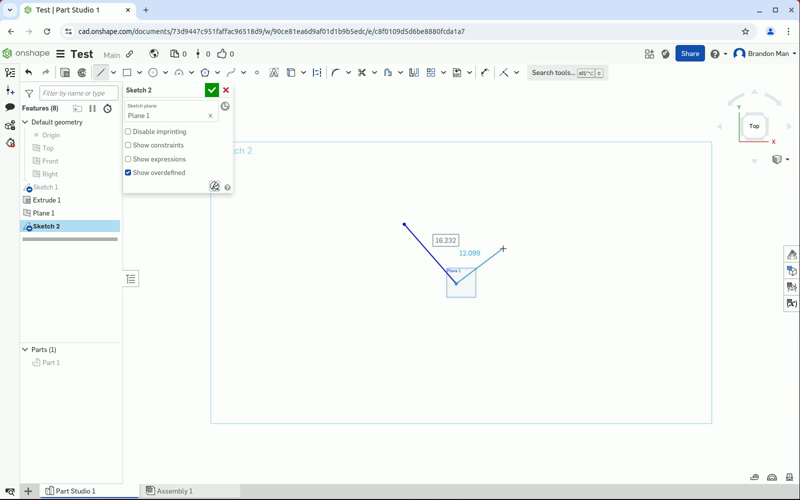
click(503, 248)
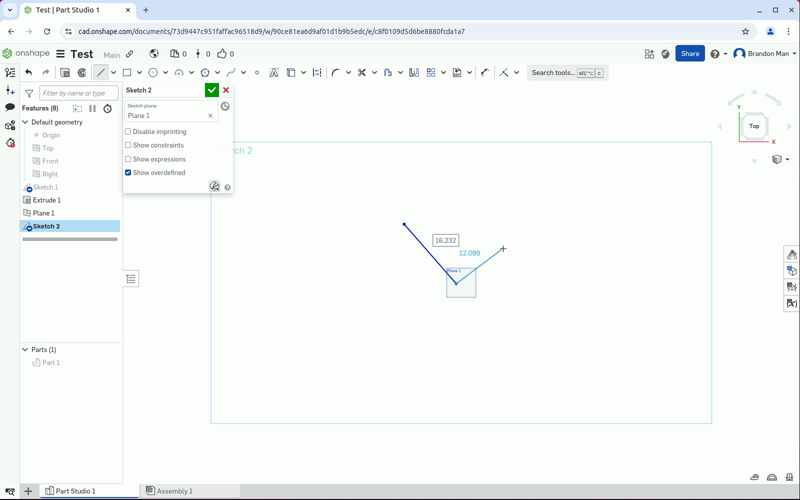
key_up(shift)
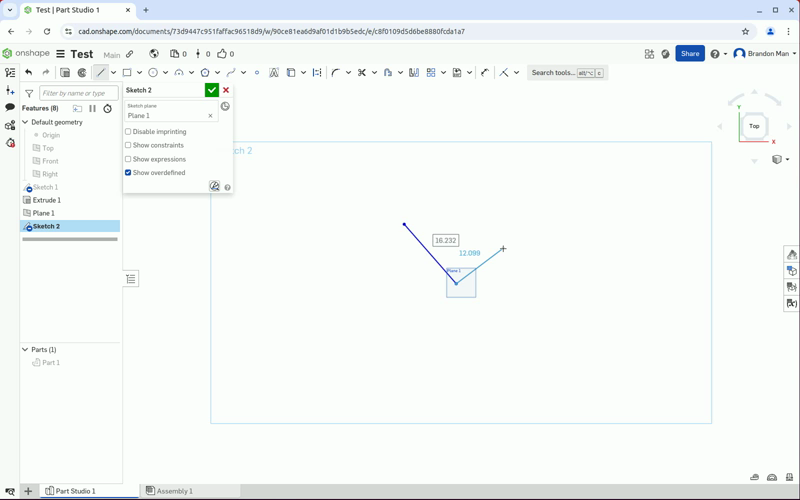
key_down(shift)
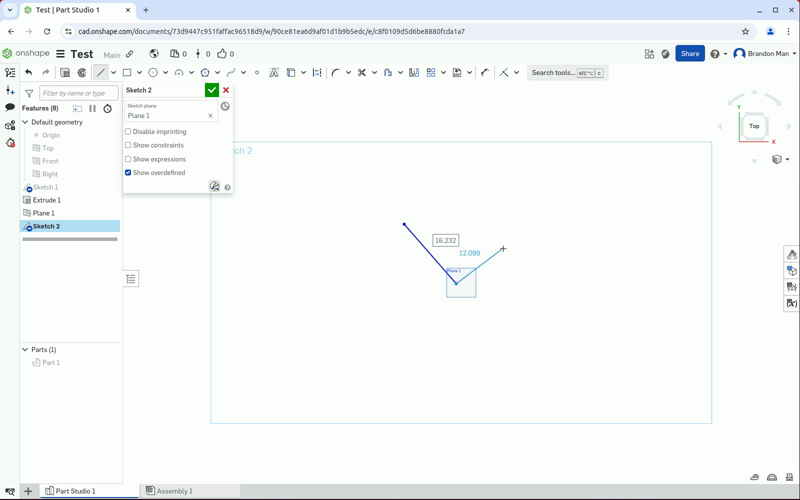
mouse_move(533, 248)
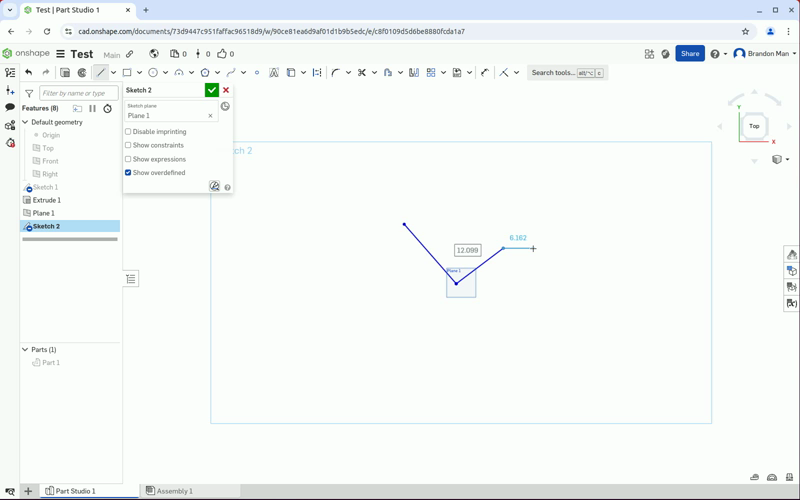
mouse_move(474, 211)
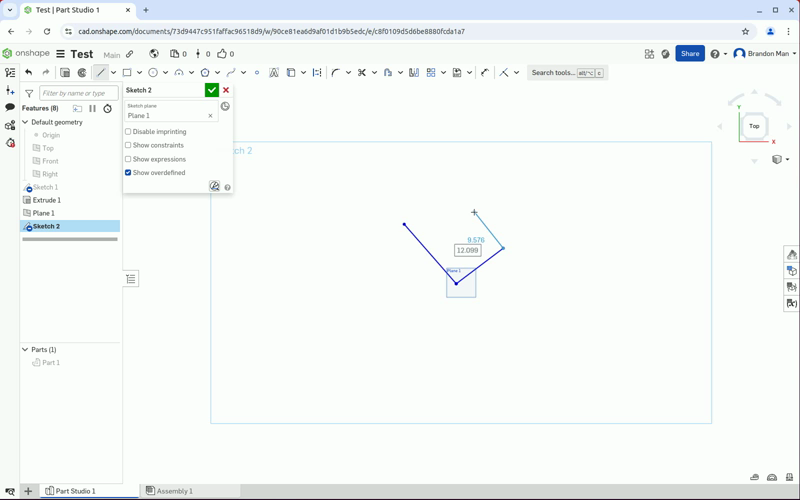
click(474, 211)
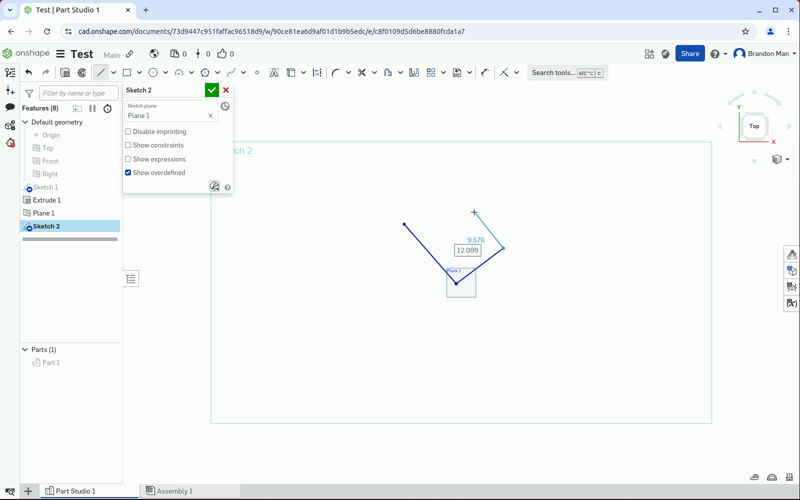
key_up(shift)
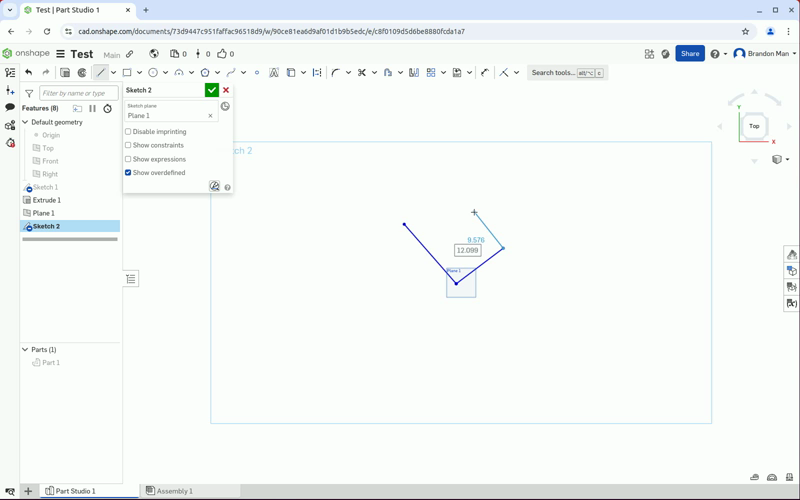
key_down(shift)
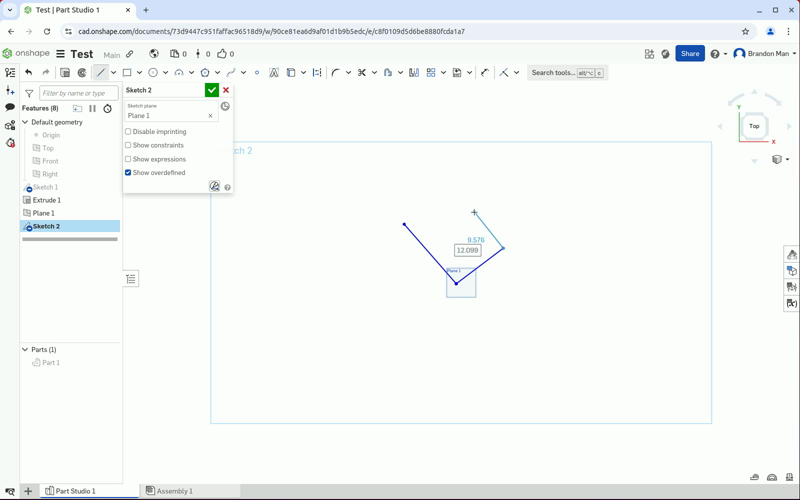
mouse_move(404, 224)
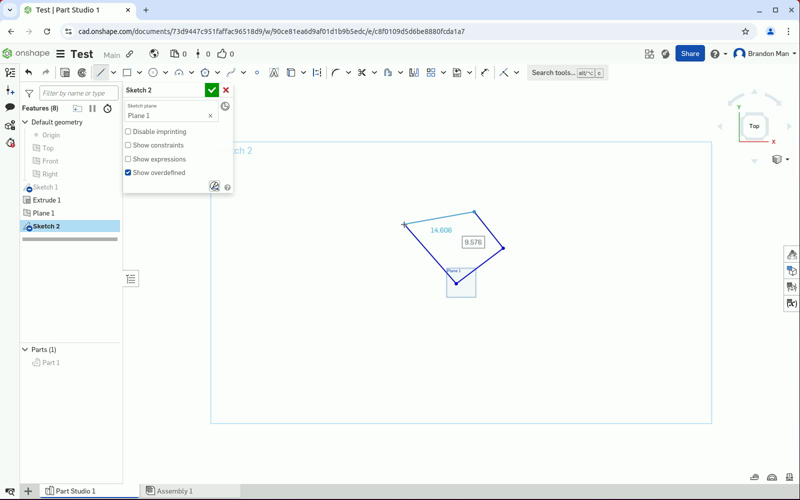
key_up(shift)
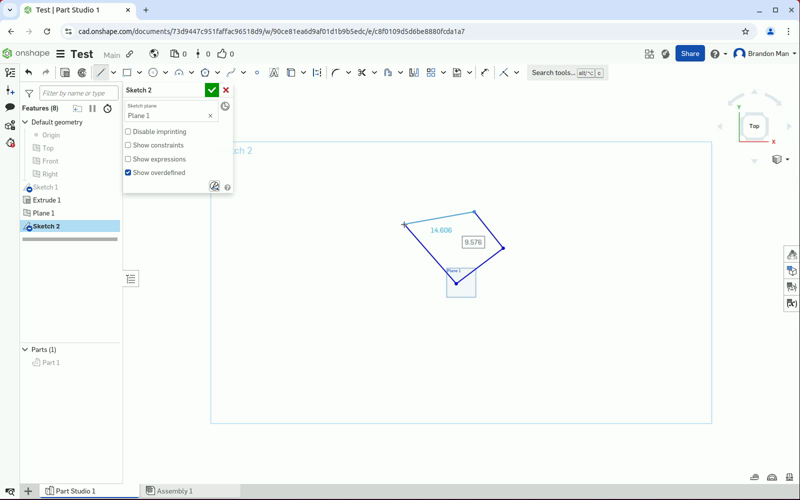
click(404, 224)
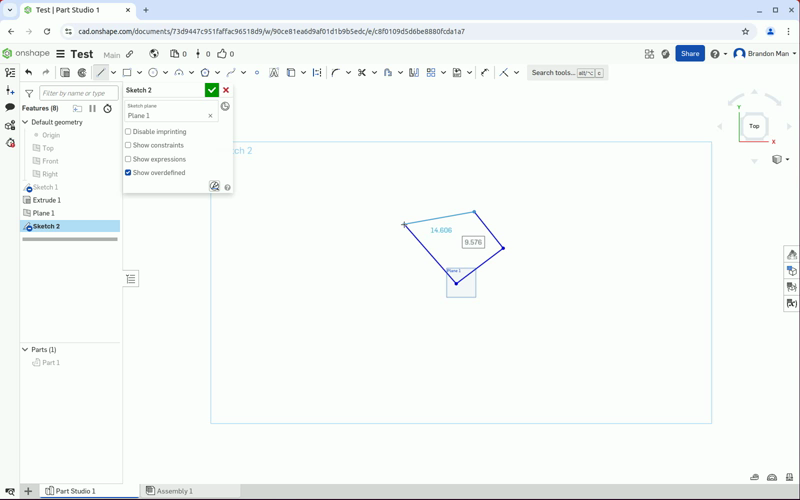
key(esc)
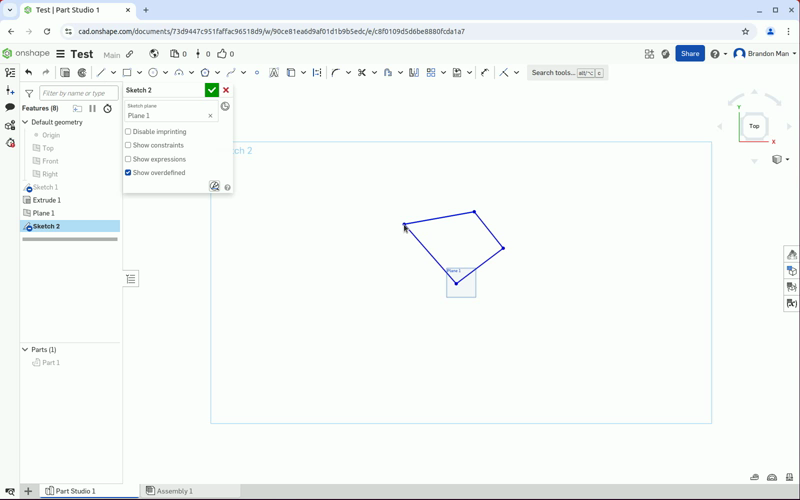
mouse_move(465, 253)
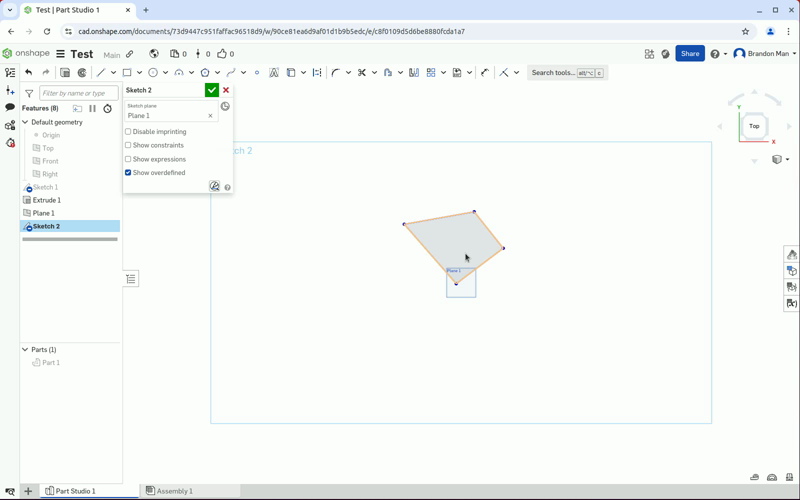
click(465, 253)
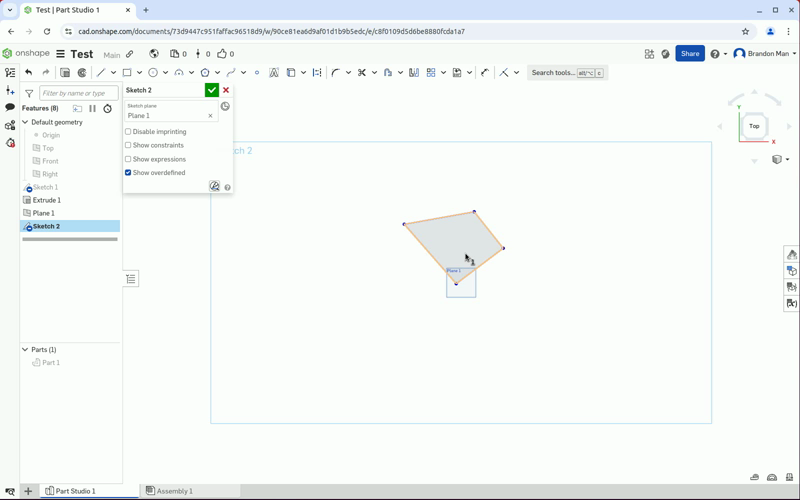
mouse_move(73, 352)
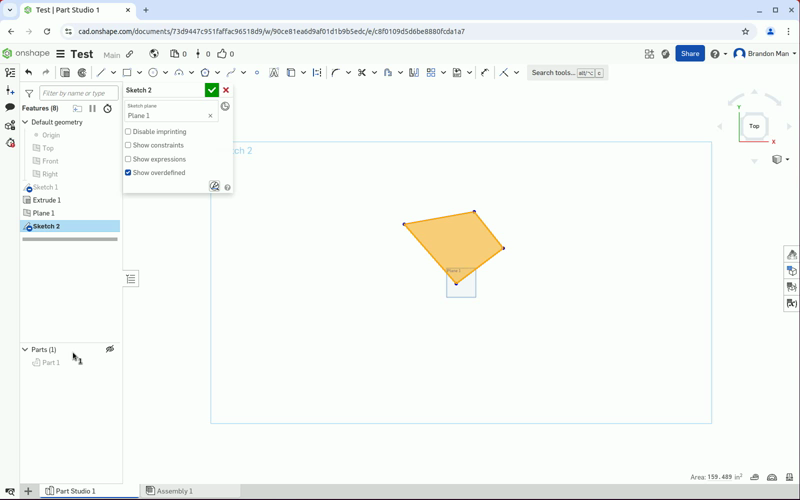
key(shift+y)
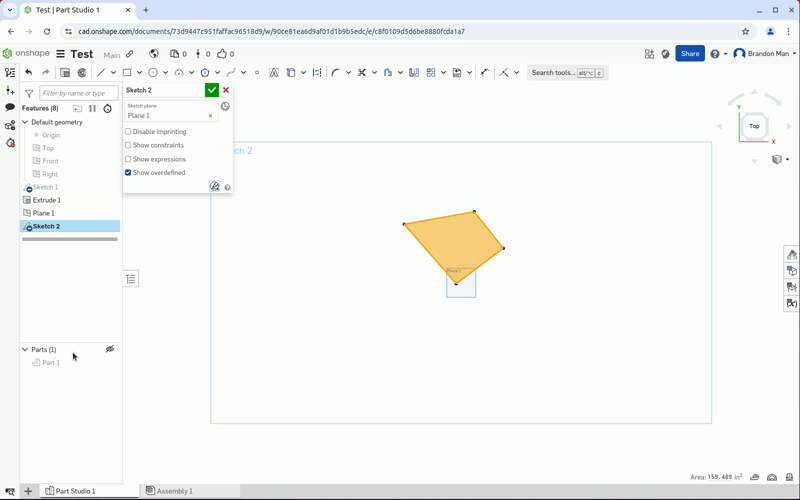
key(shift+e)
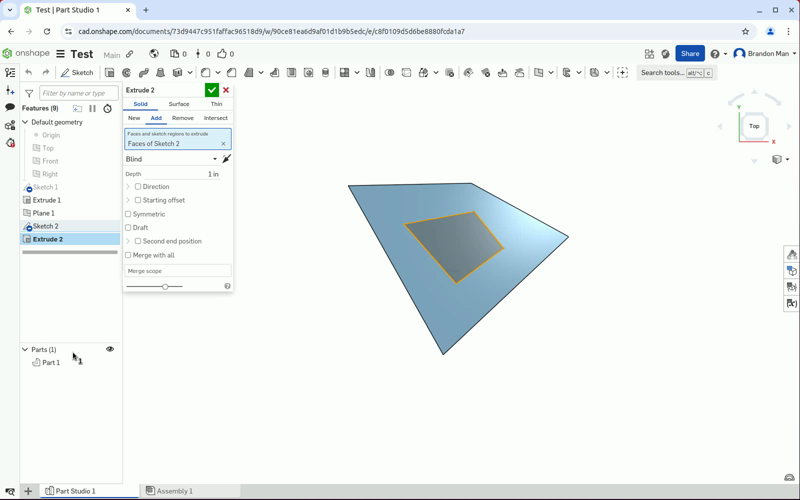
mouse_move(143, 106)
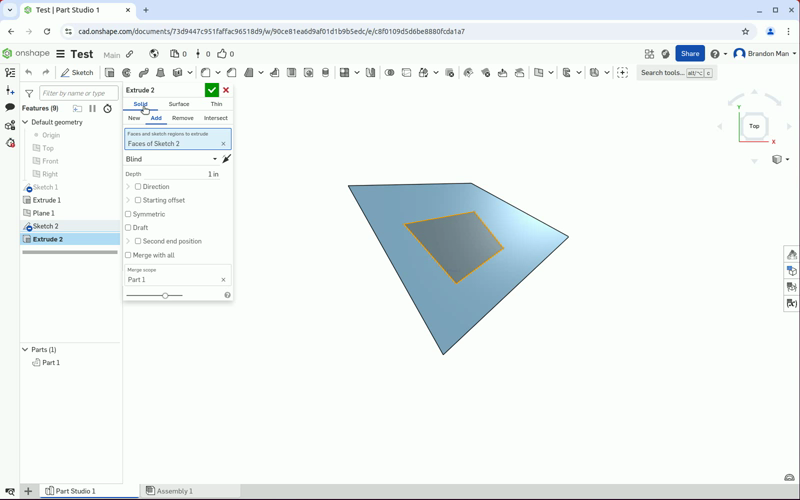
click(143, 106)
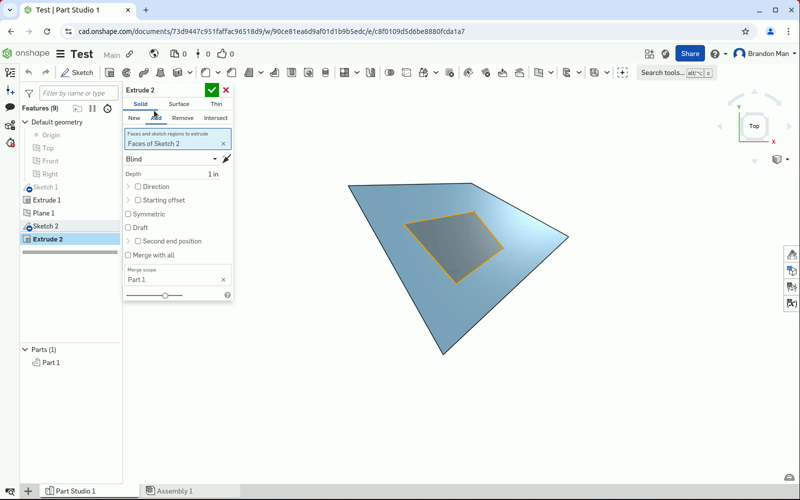
mouse_move(186, 120)
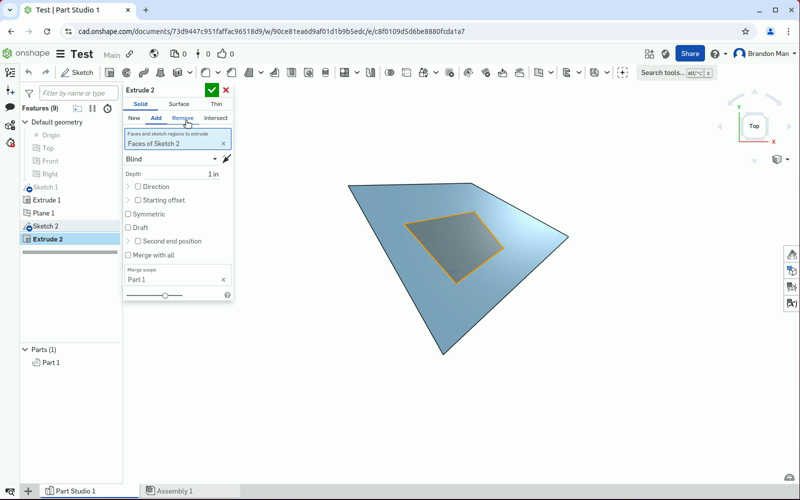
click(186, 120)
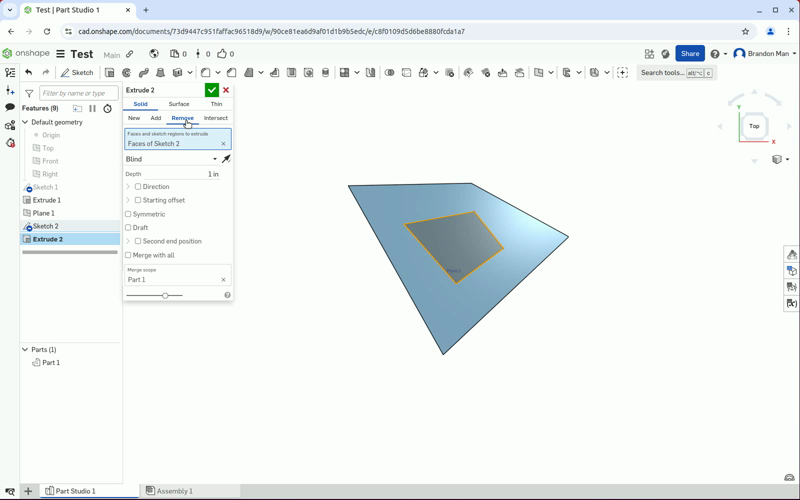
key(tab, 4)
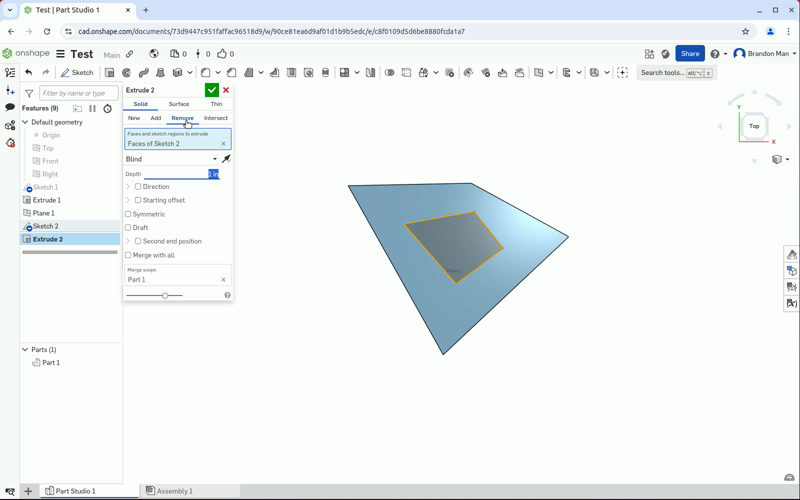
text(6.258)
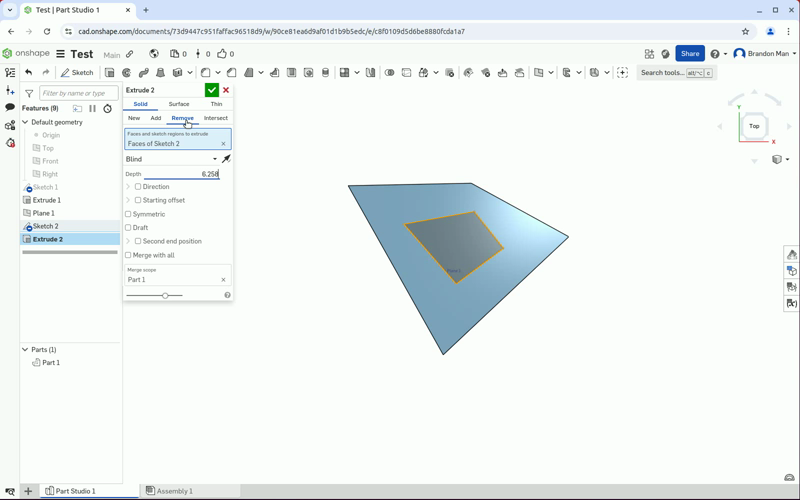
key(tab, 6)
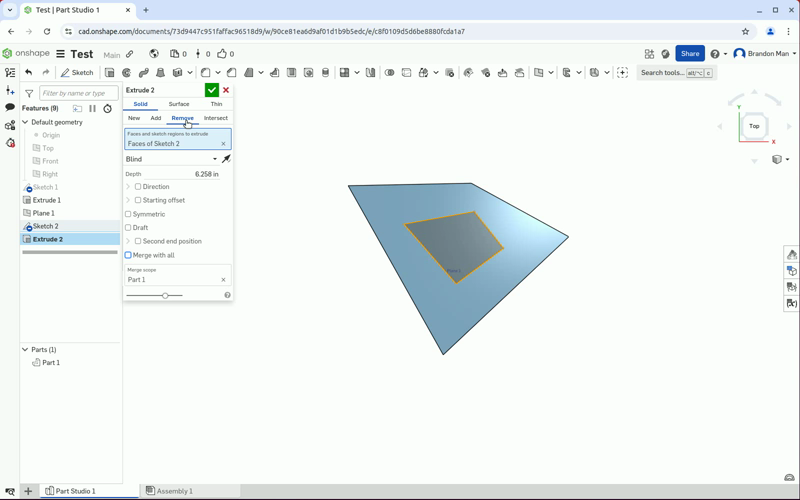
key(space)
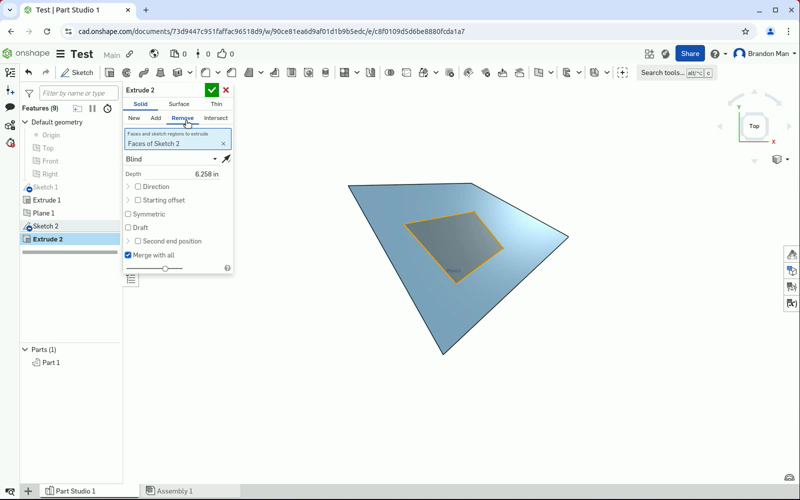
key(enter)
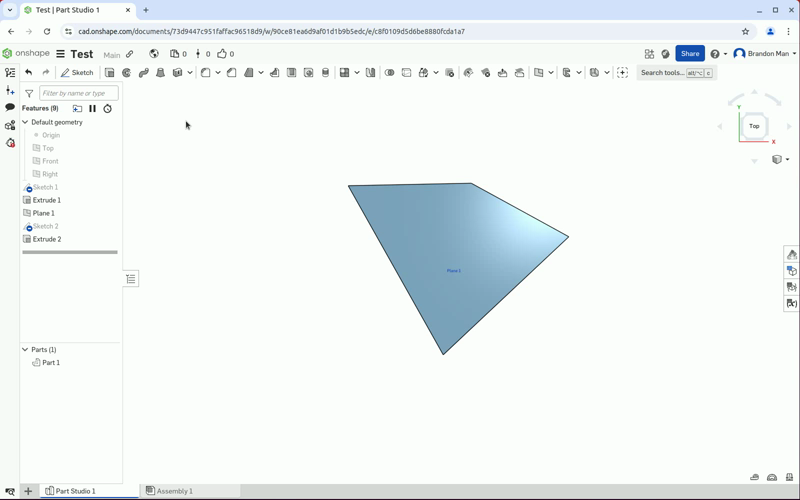
key(shift+h)
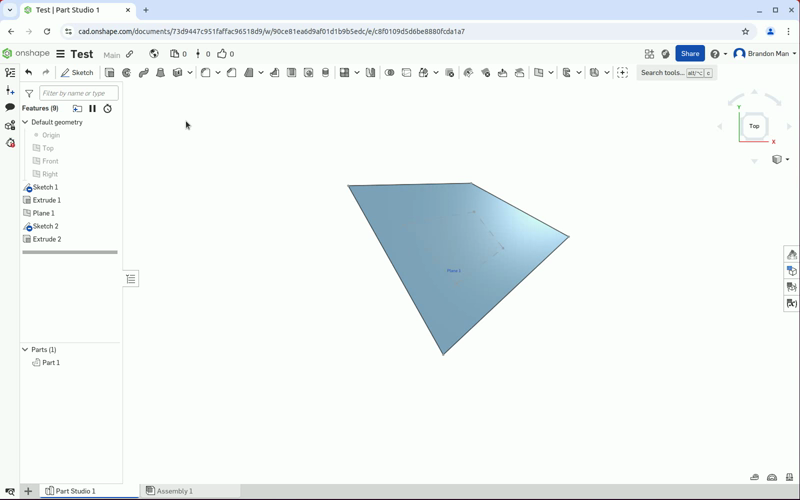
key(shift+h)
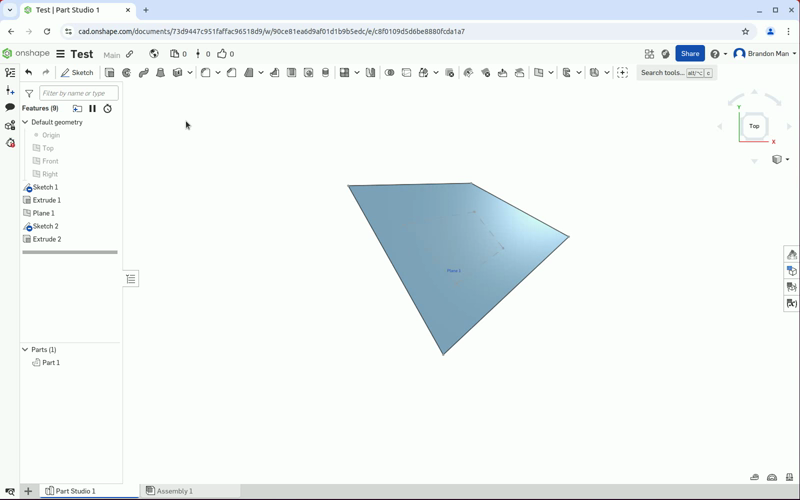
key(shift+7)
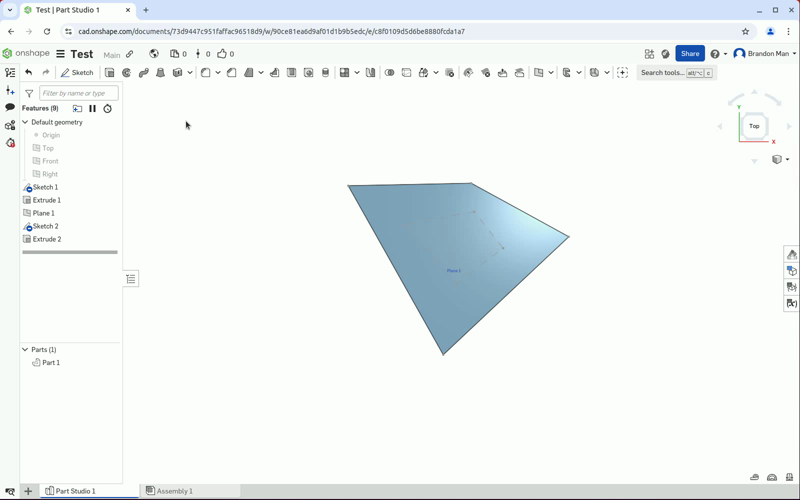
key(up, 3)
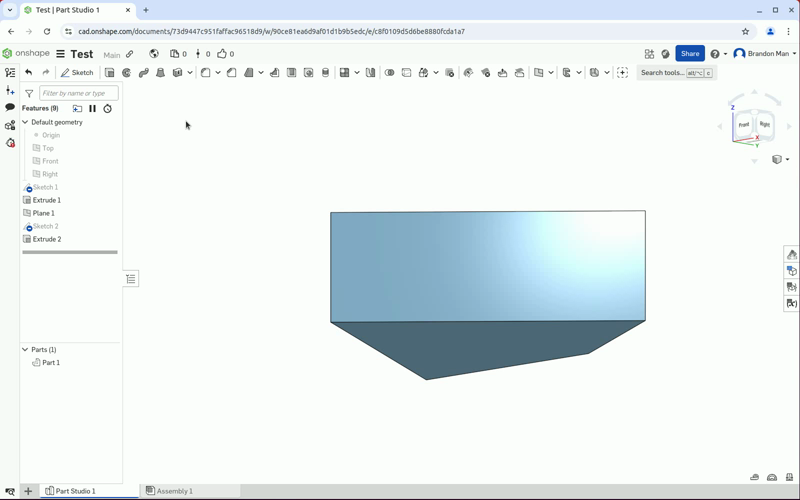
key(left, 3)
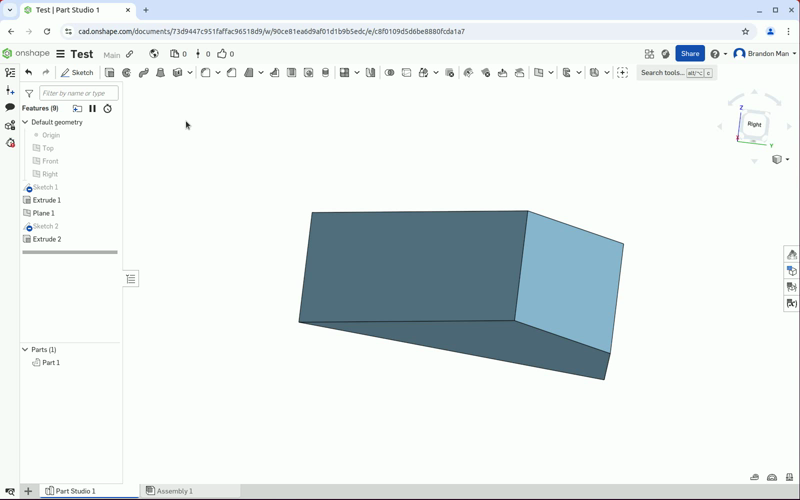
key(right, 3)
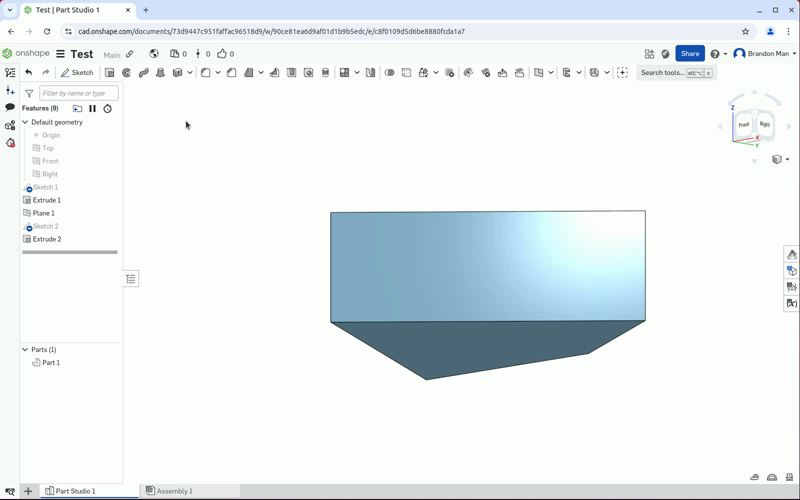
key(down, 3)
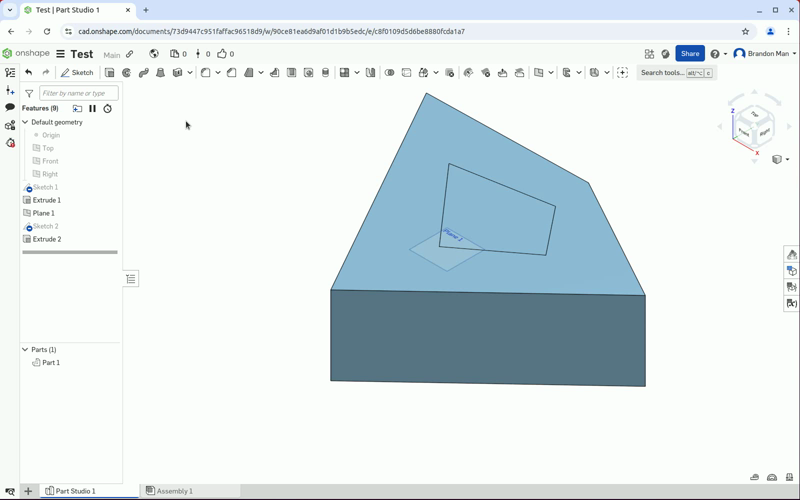
mouse_move(73, 189)
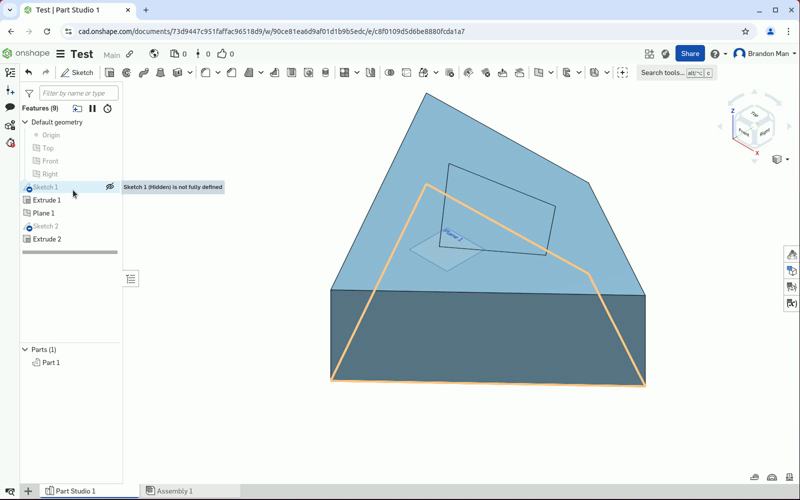
click(73, 189)